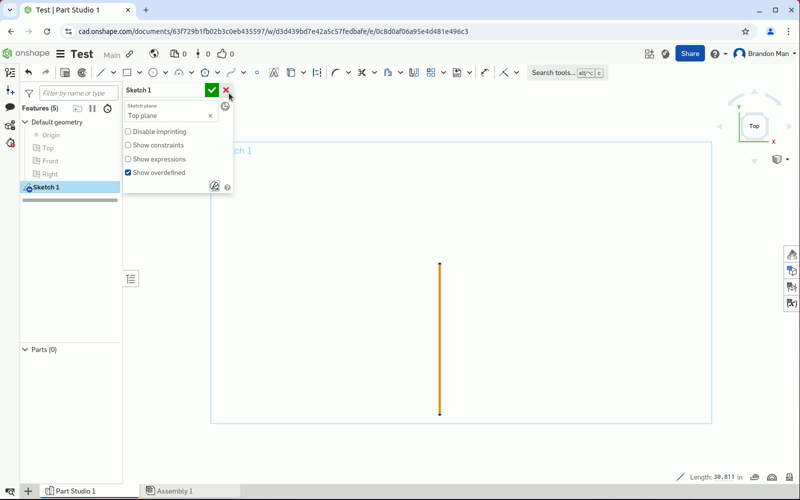
key(shift+h)
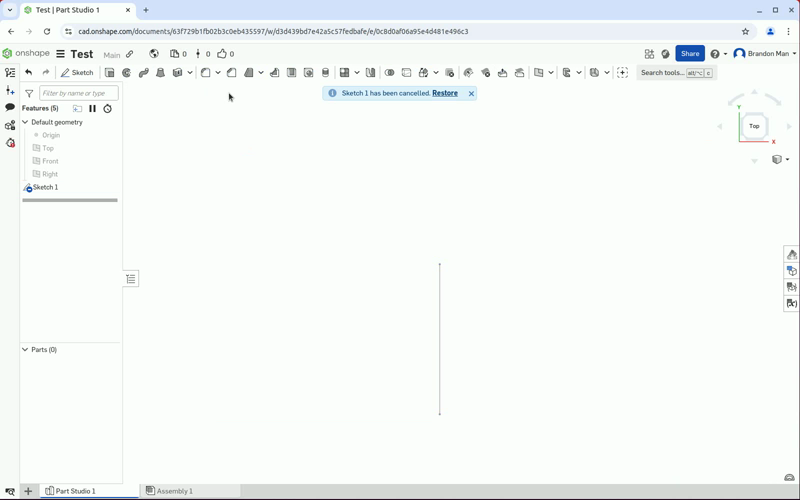
key(shift+s)
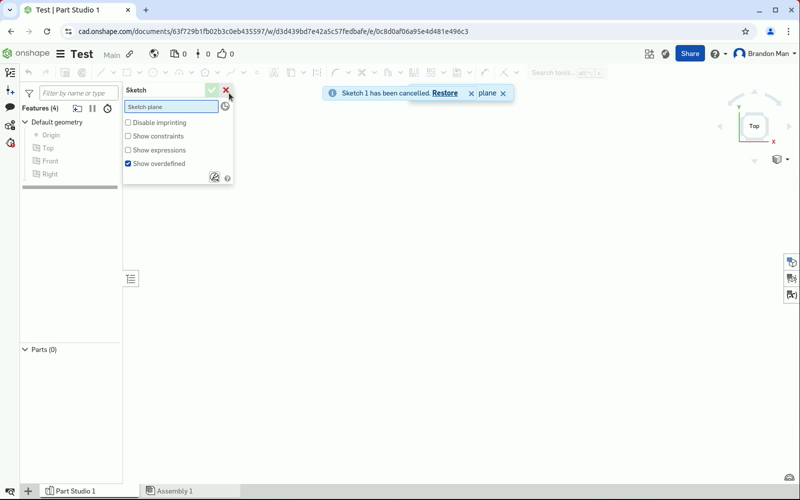
mouse_move(73, 150)
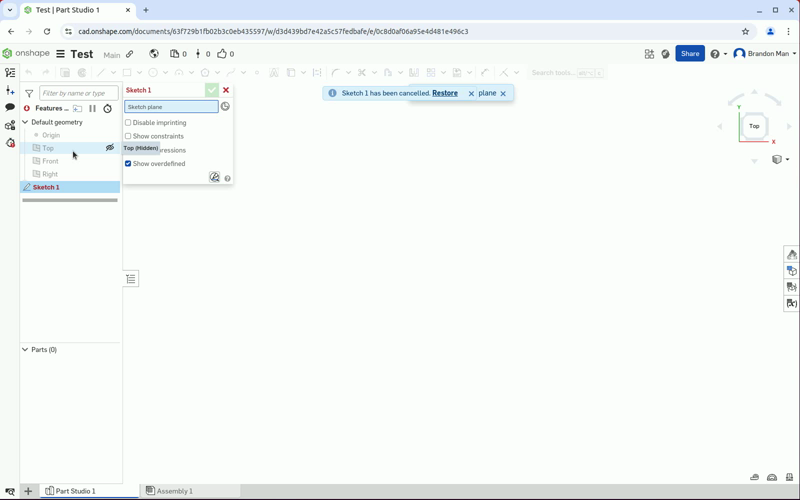
click(73, 150)
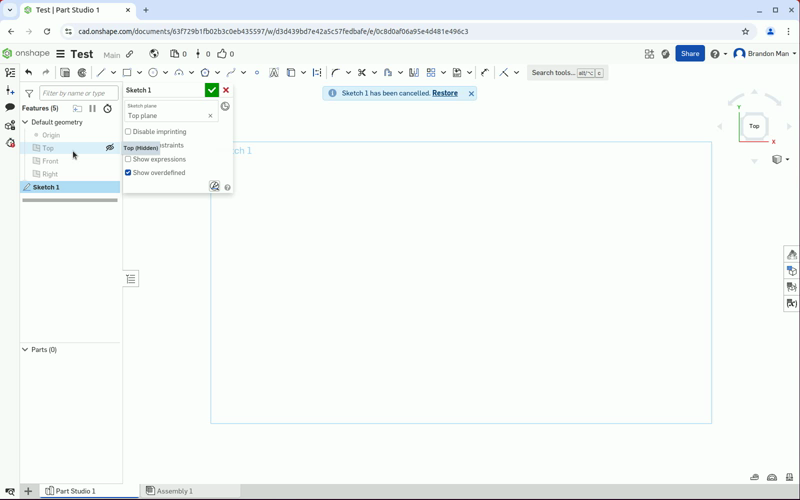
mouse_move(73, 352)
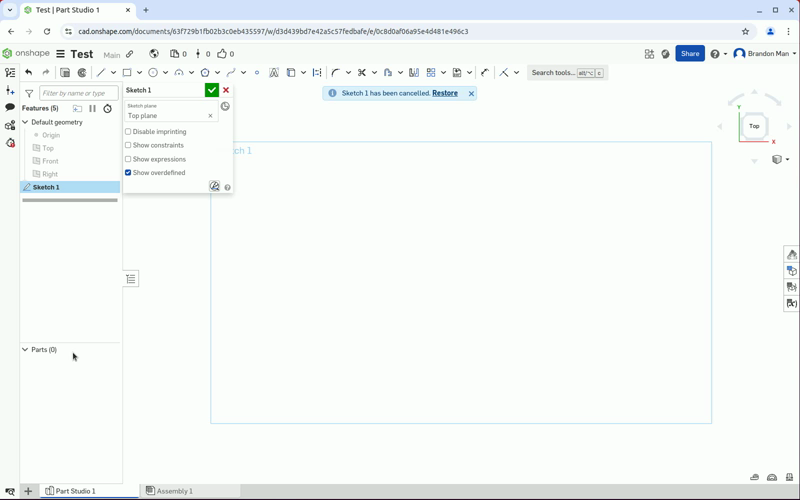
key(y)
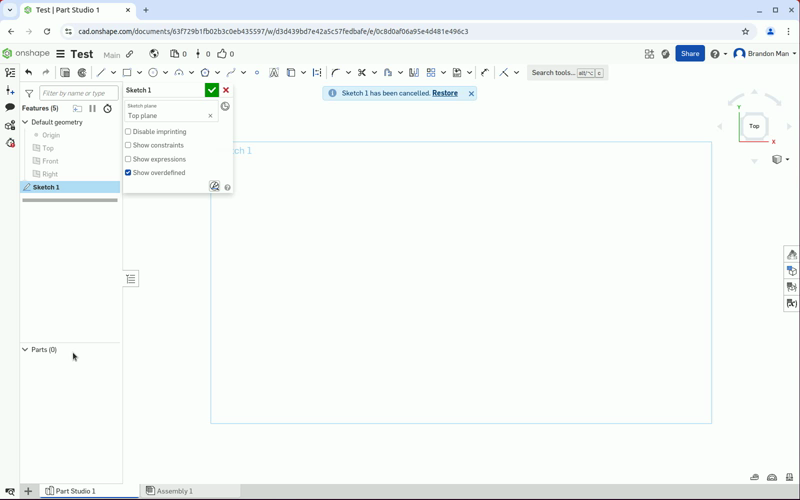
key(c)
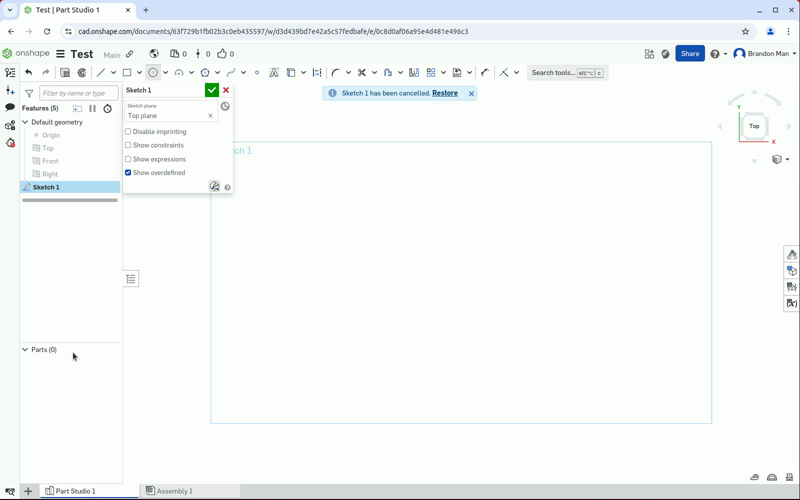
key_down(shift)
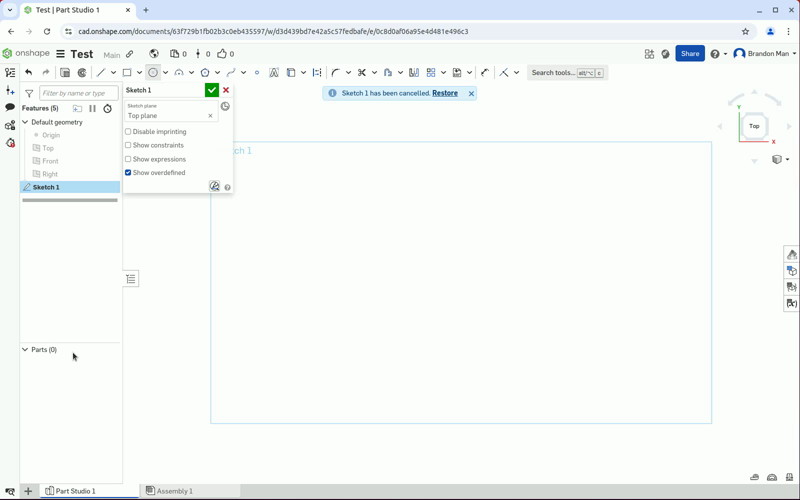
mouse_move(461, 282)
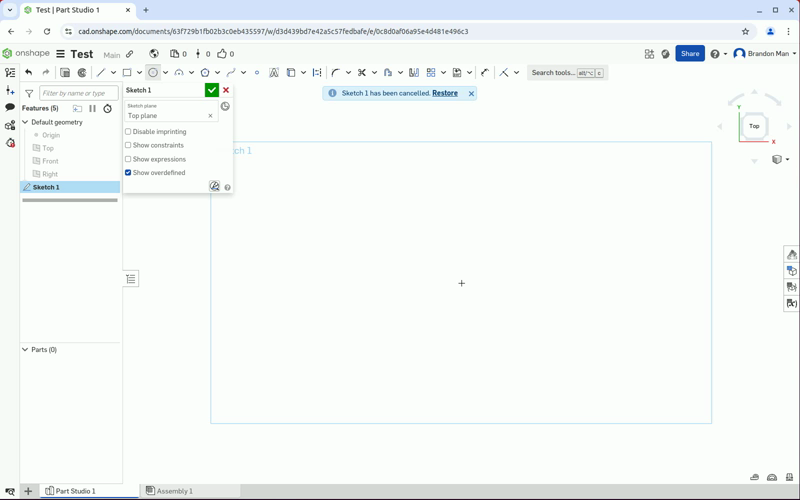
click(461, 282)
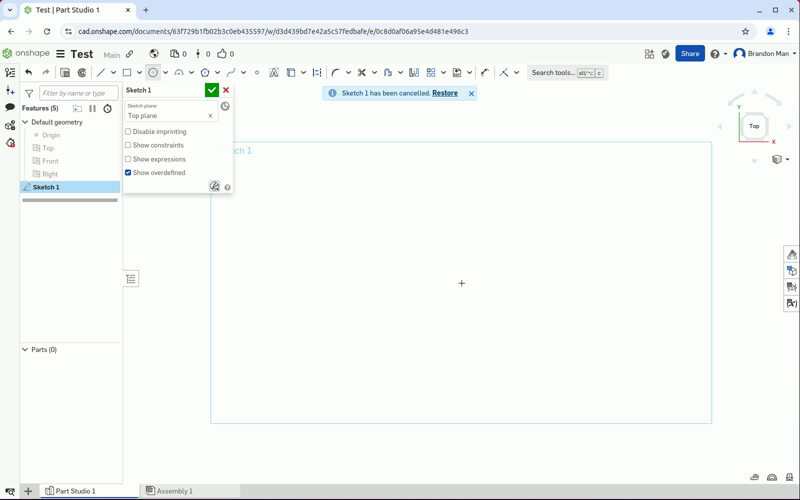
key_up(shift)
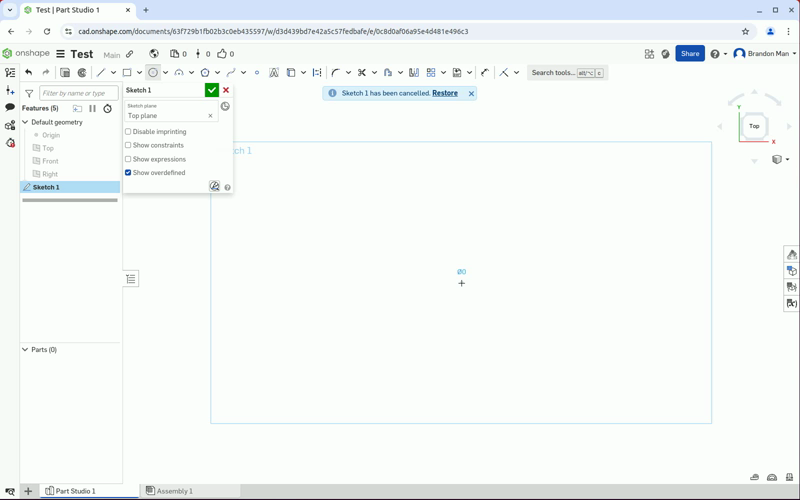
mouse_move(479, 282)
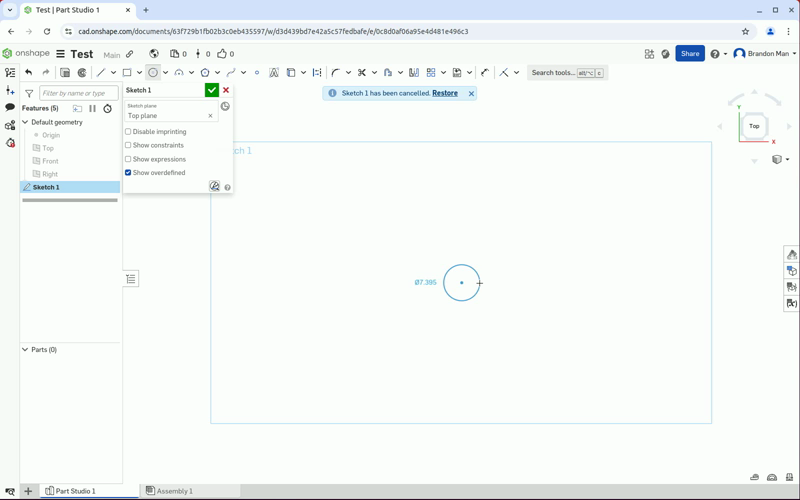
click(479, 282)
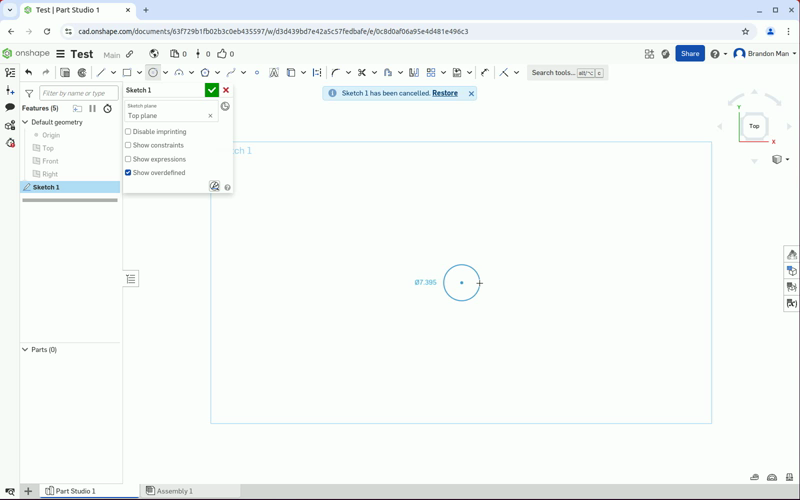
key(esc)
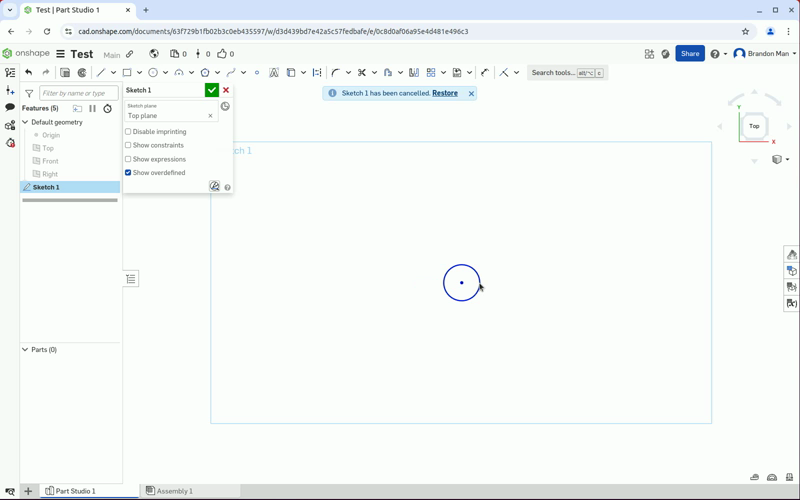
key(c)
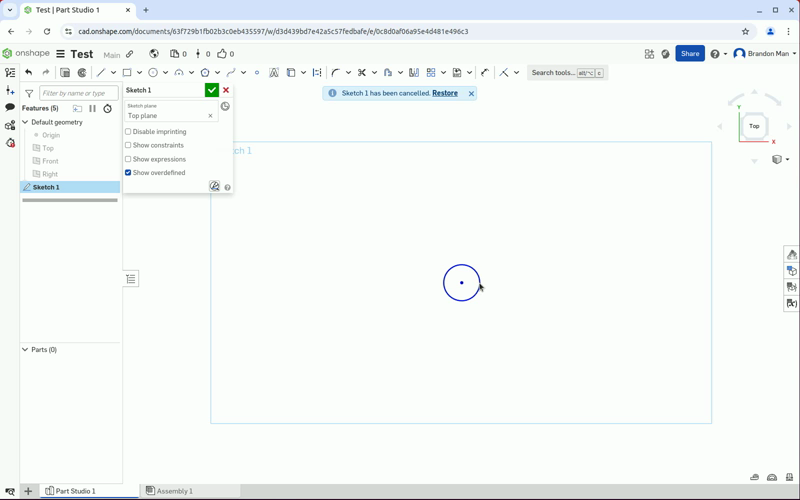
key_down(shift)
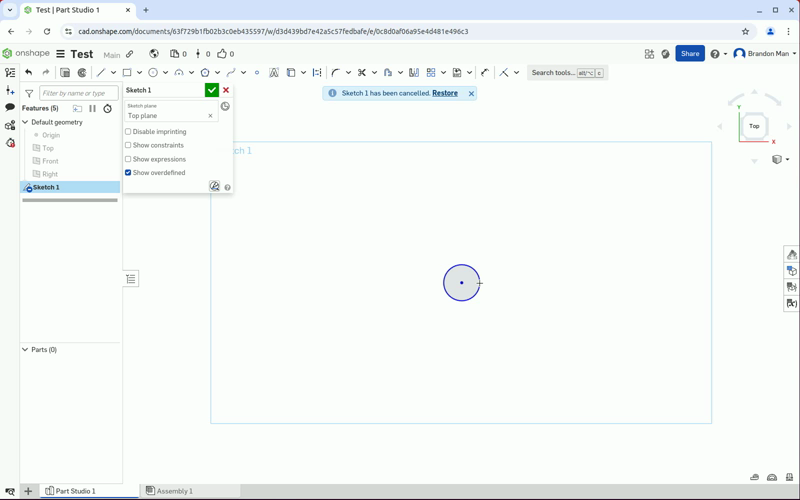
mouse_move(461, 282)
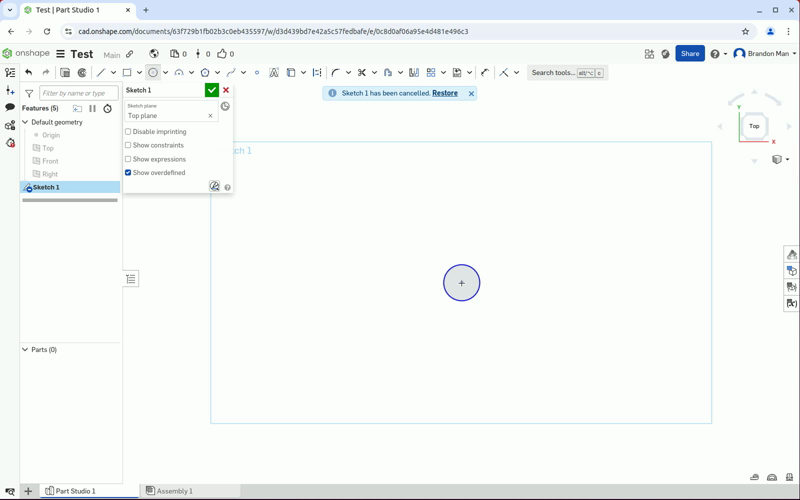
click(461, 282)
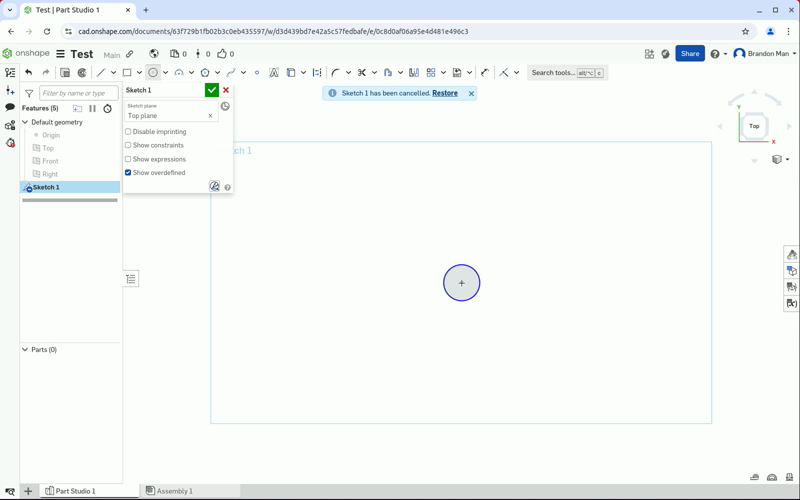
key_up(shift)
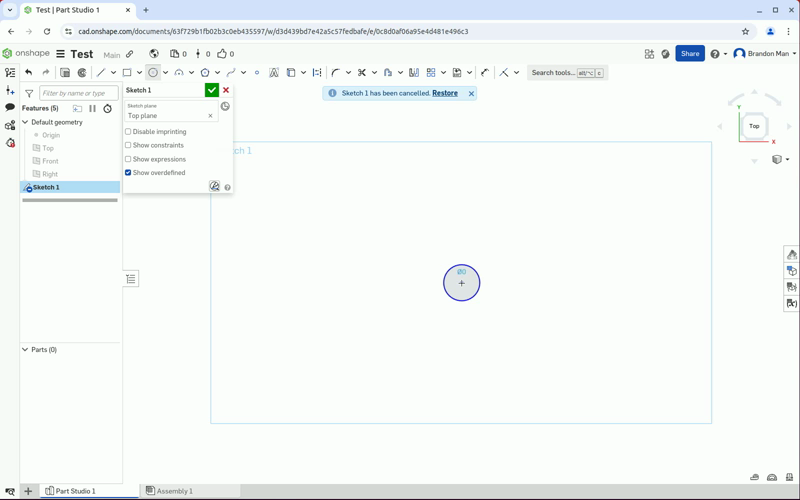
mouse_move(473, 282)
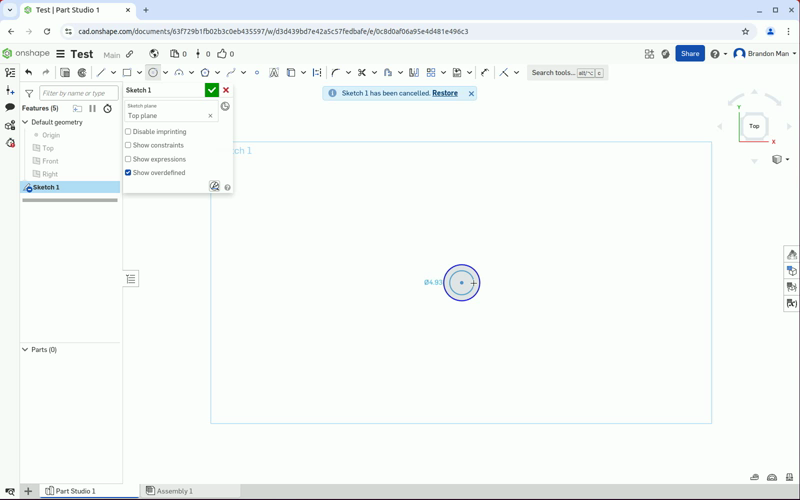
click(473, 282)
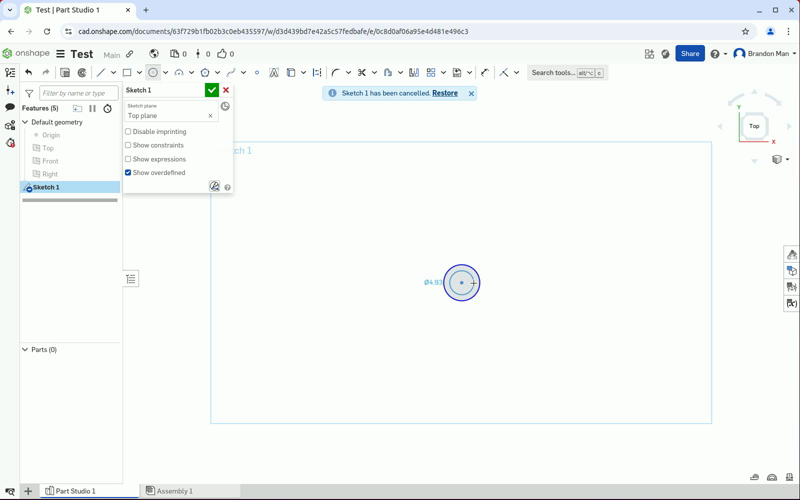
key(esc)
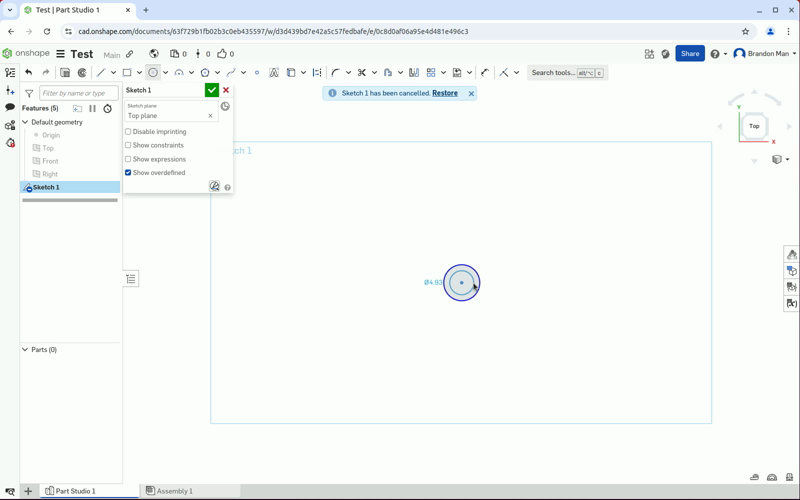
mouse_move(474, 287)
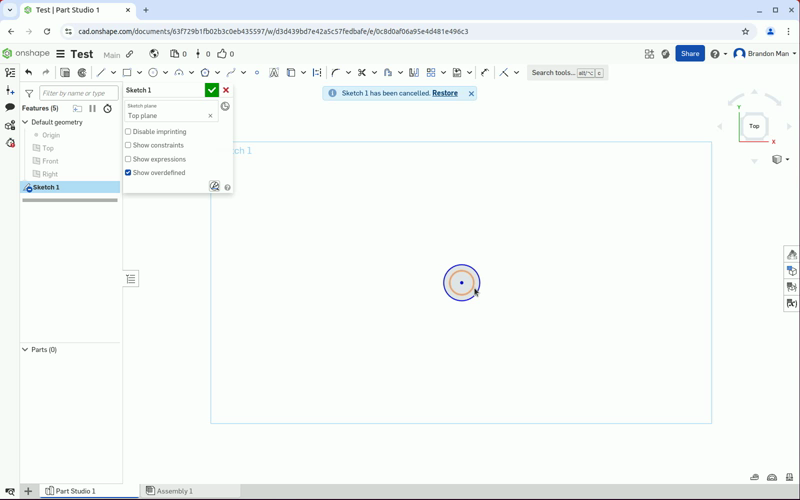
scroll(6)
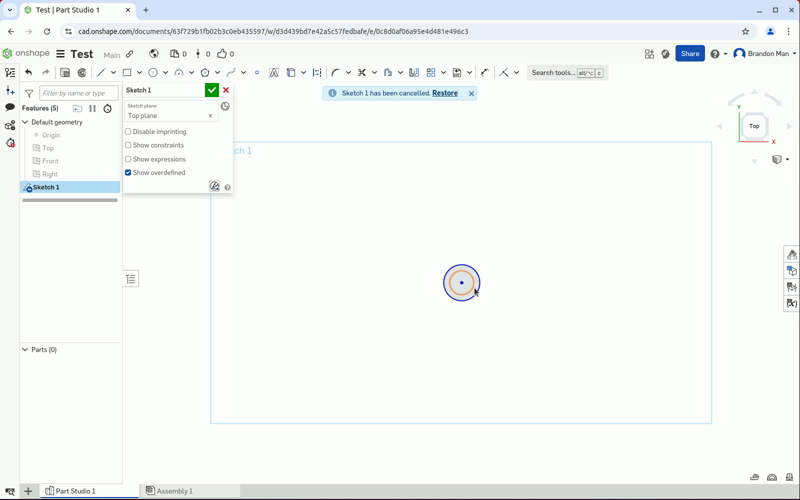
scroll(6)
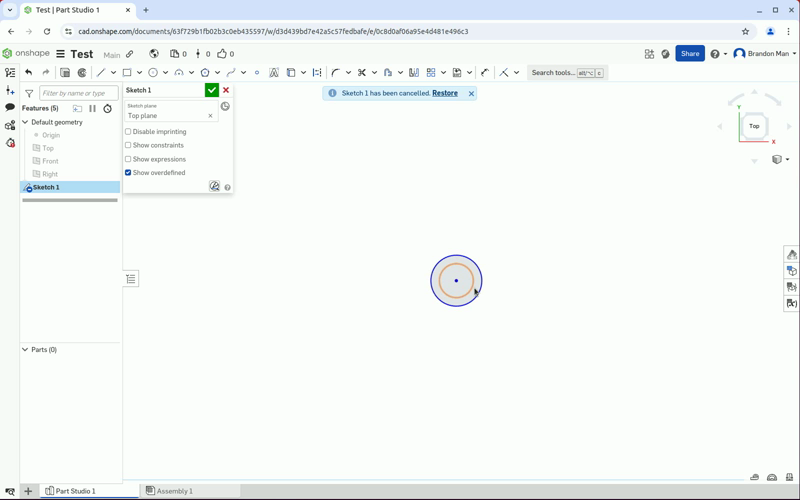
scroll(6)
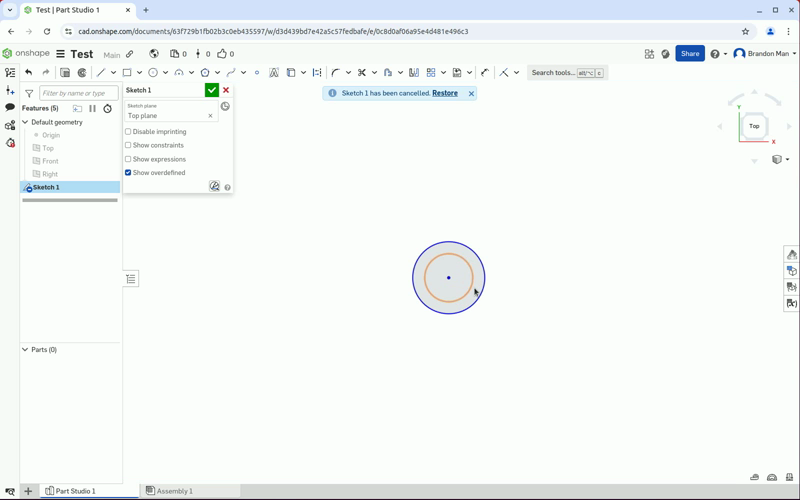
scroll(6)
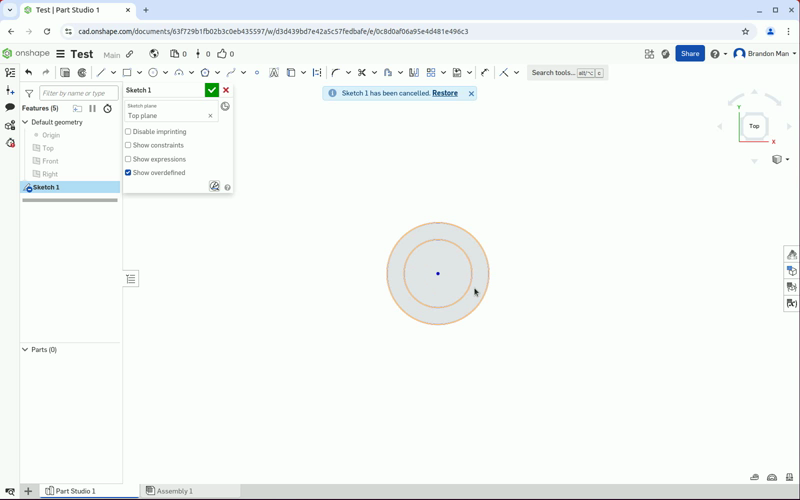
scroll(6)
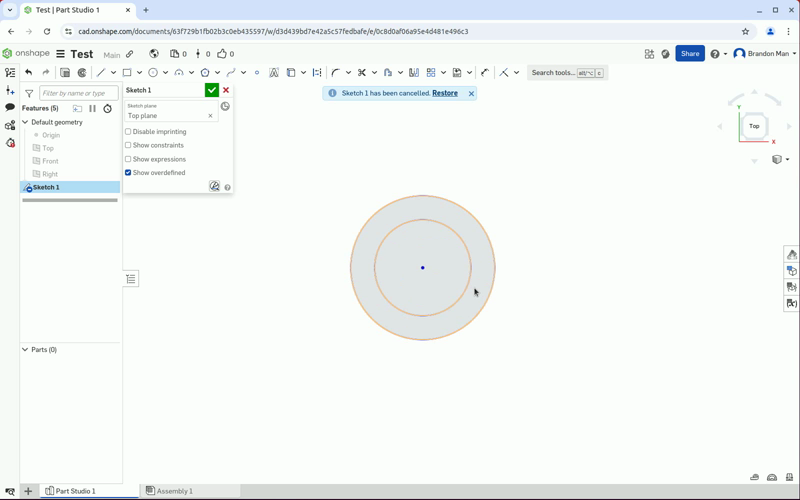
scroll(6)
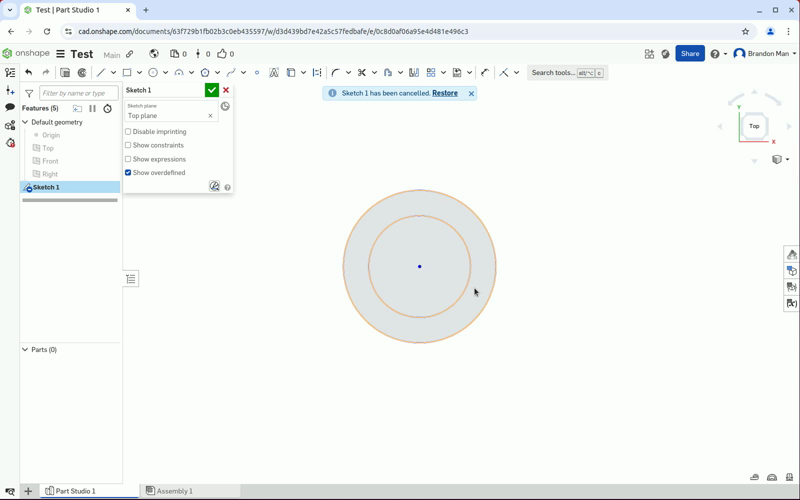
scroll(6)
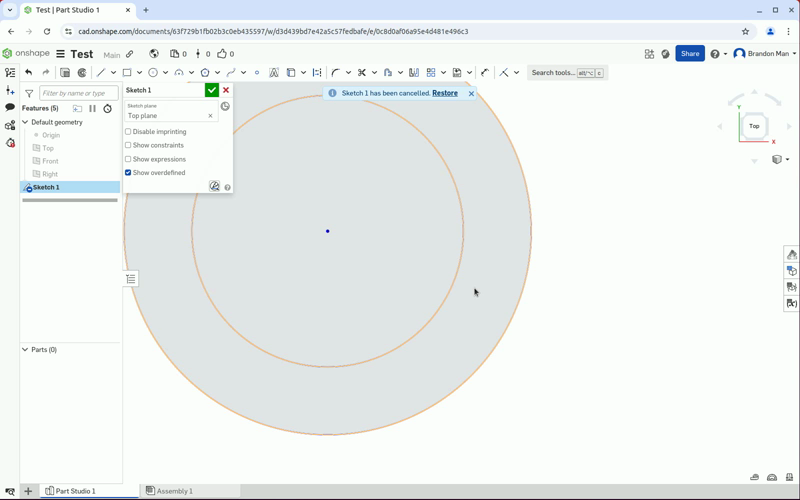
click(474, 287)
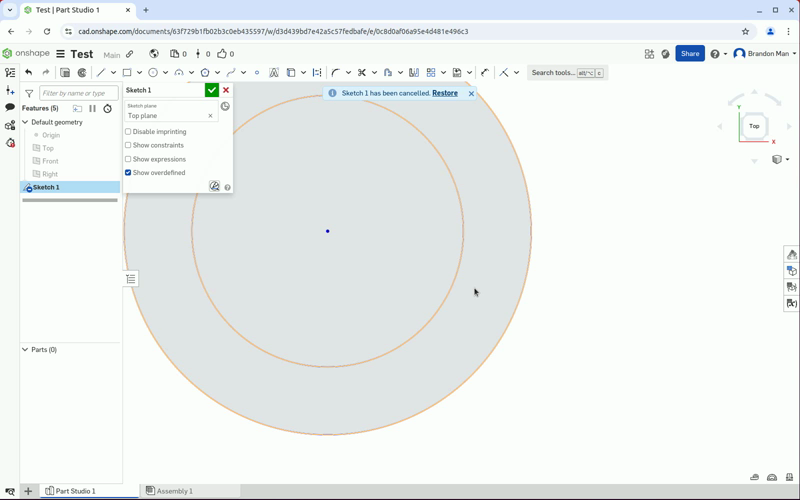
scroll(-6)
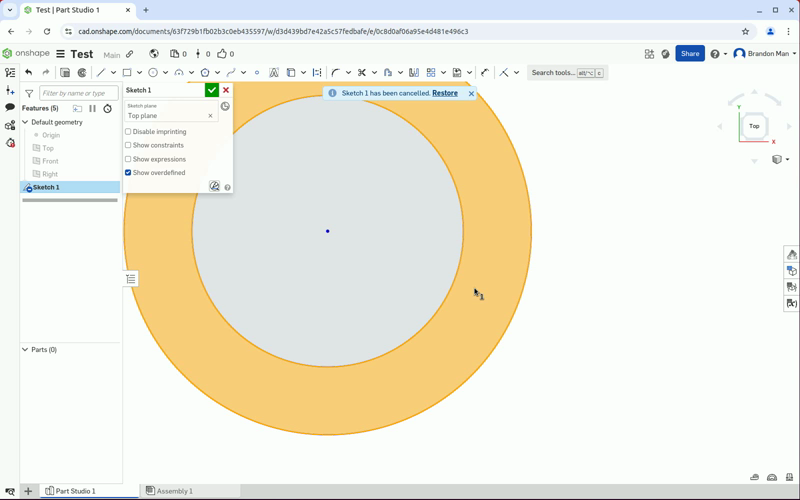
scroll(-6)
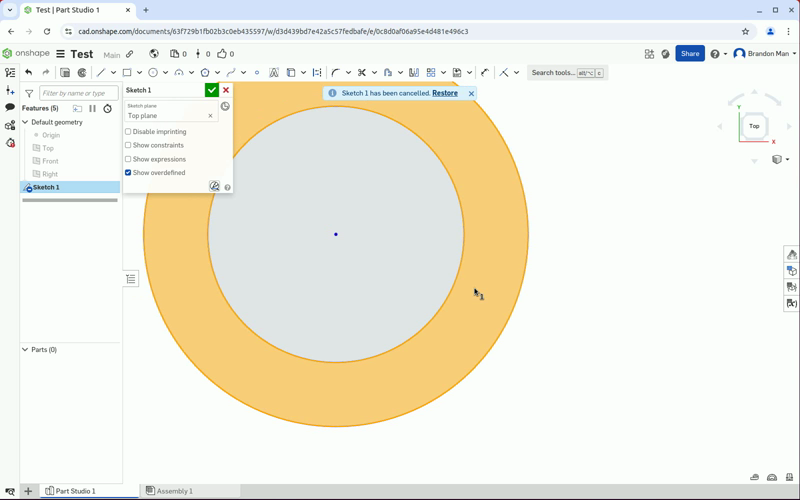
scroll(-6)
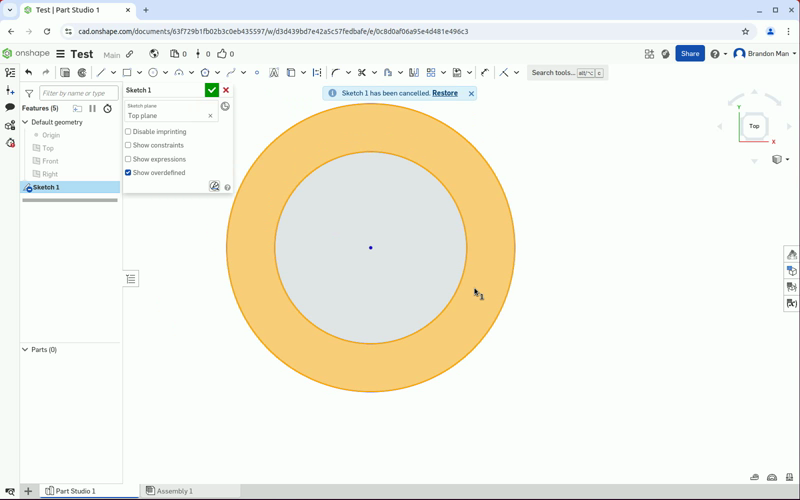
scroll(-6)
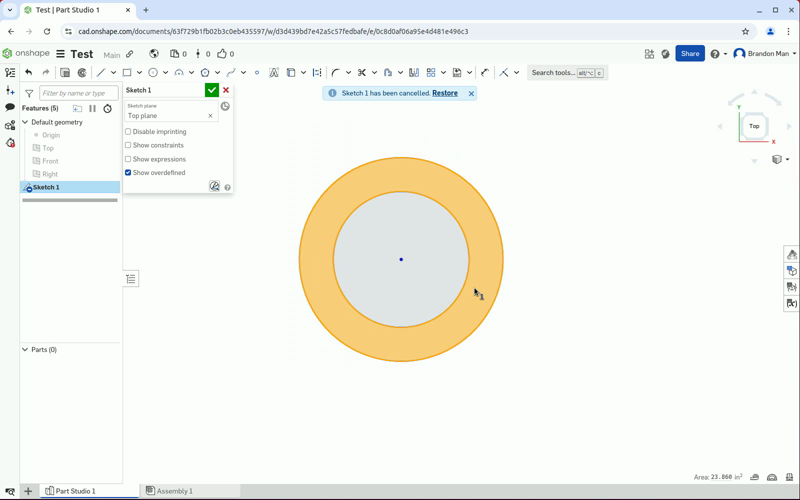
scroll(-6)
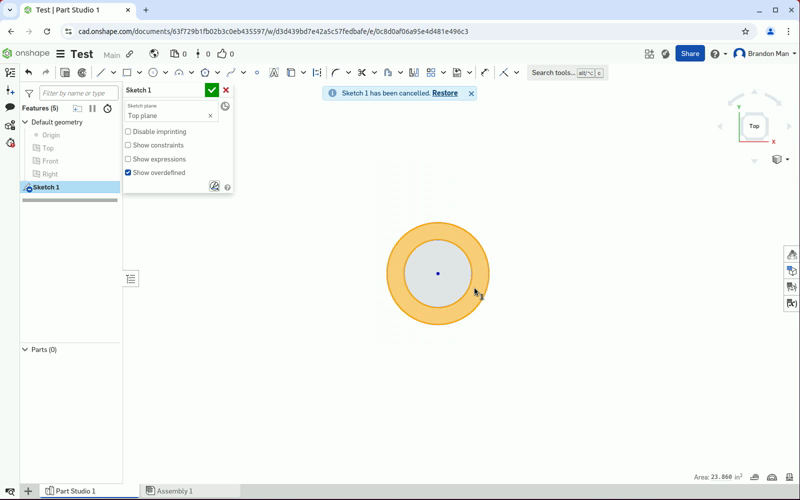
scroll(-6)
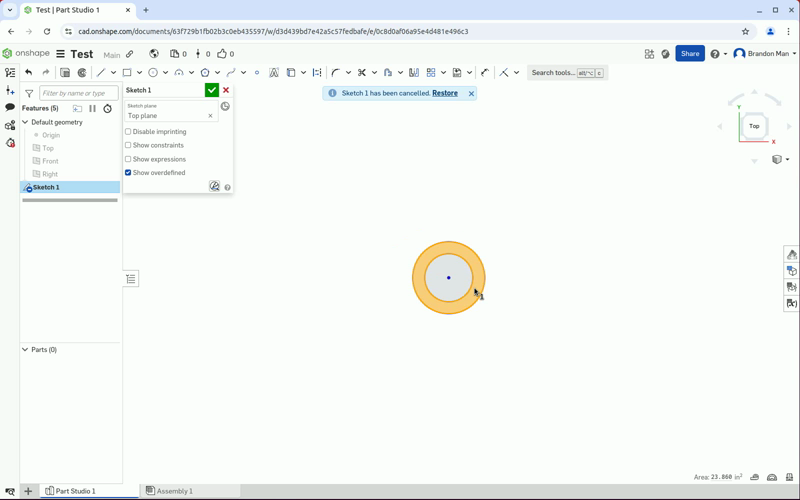
scroll(-6)
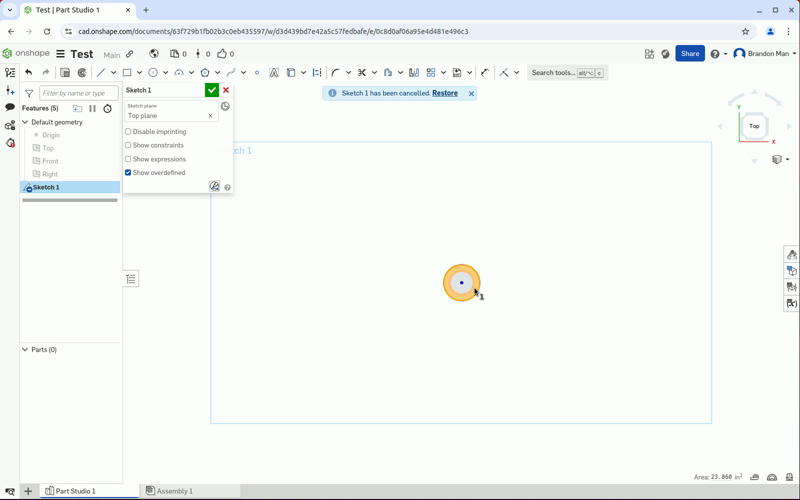
mouse_move(73, 352)
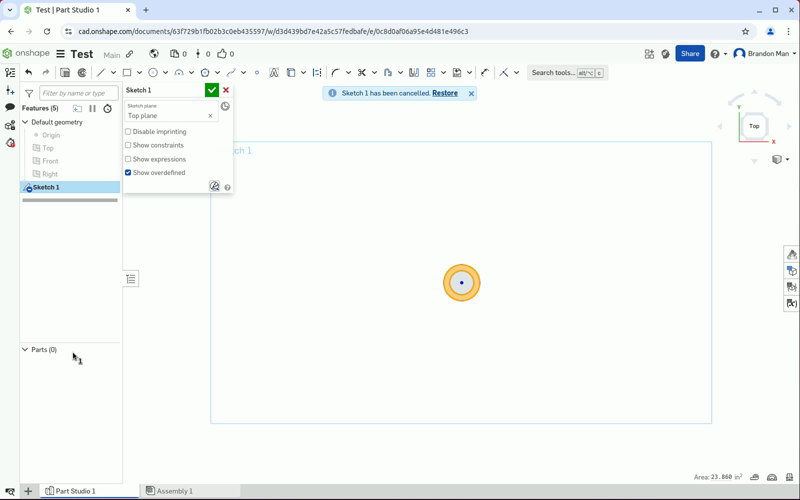
key(shift+y)
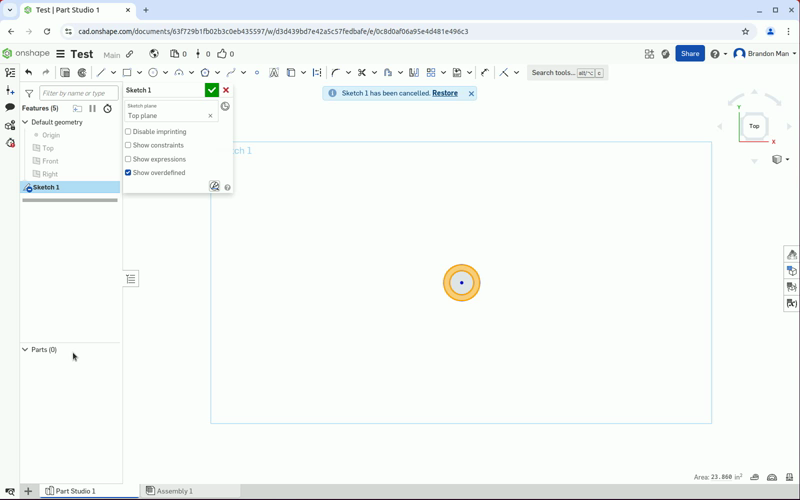
key(shift+e)
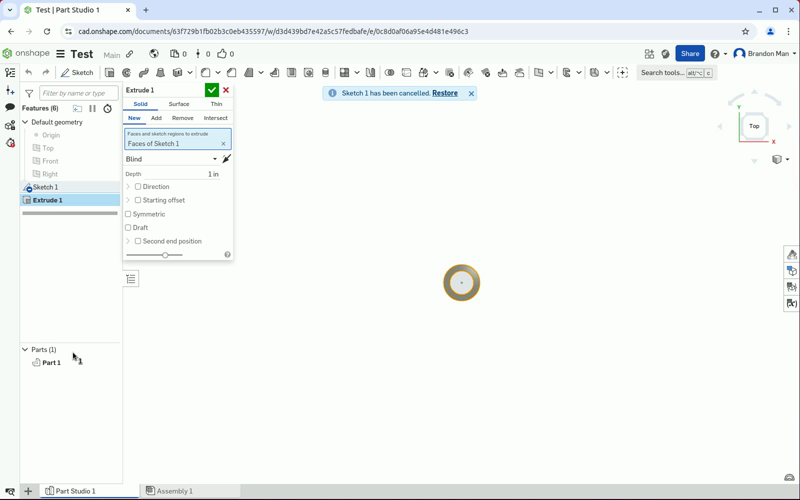
mouse_move(143, 106)
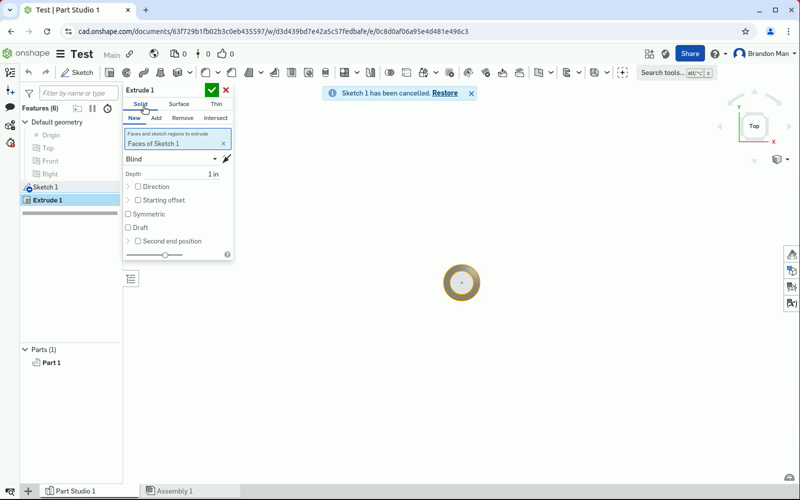
click(143, 106)
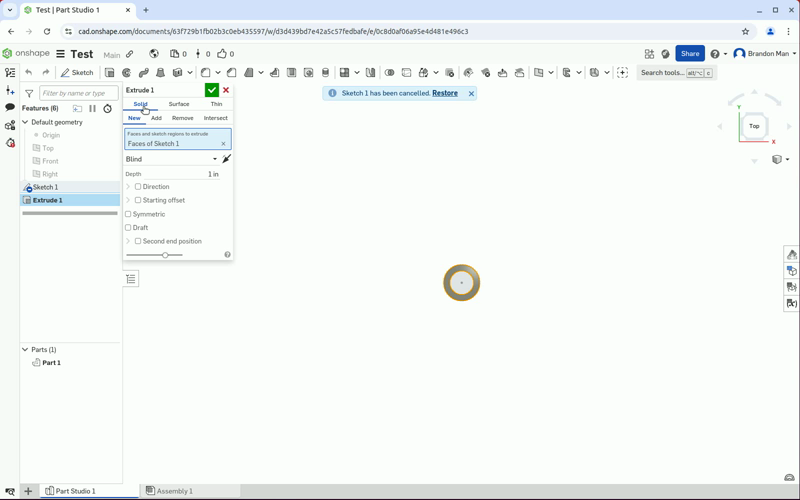
mouse_move(137, 120)
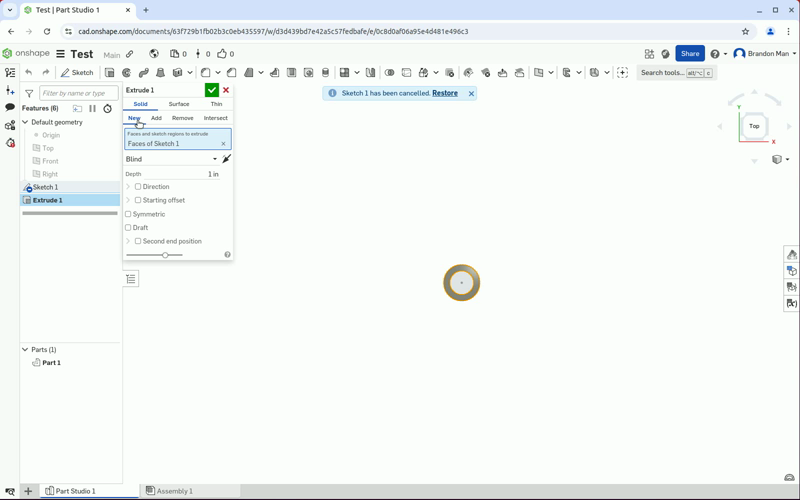
click(137, 120)
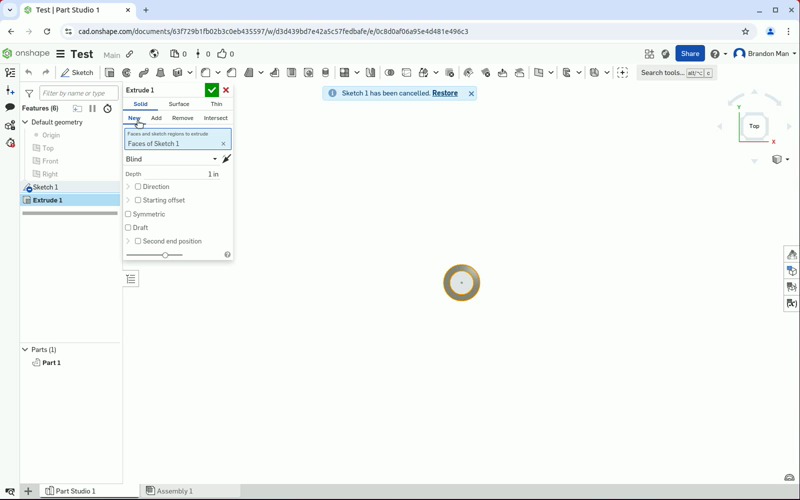
key(tab, 4)
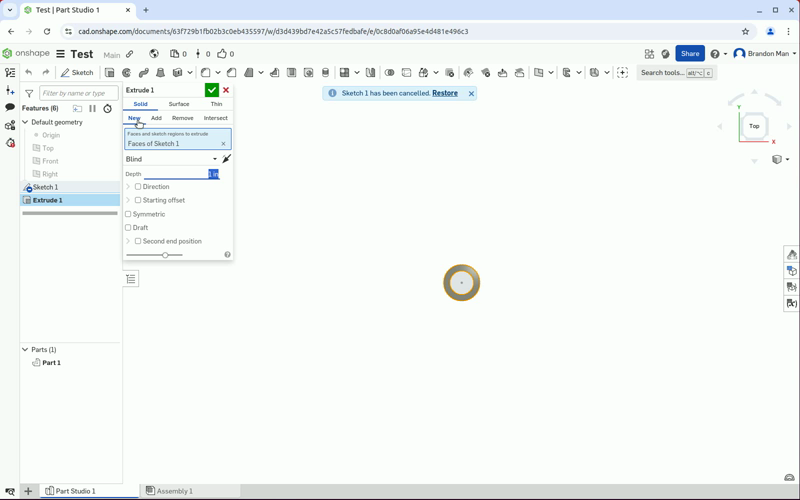
text(2.407)
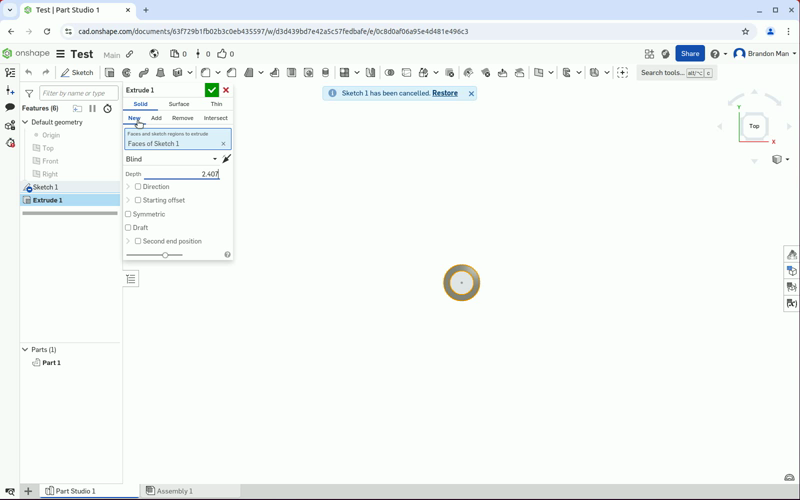
key(enter)
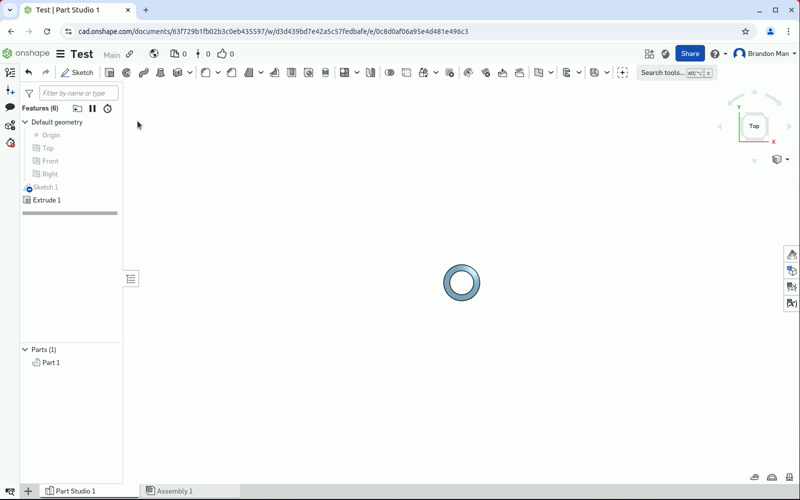
key(shift+h)
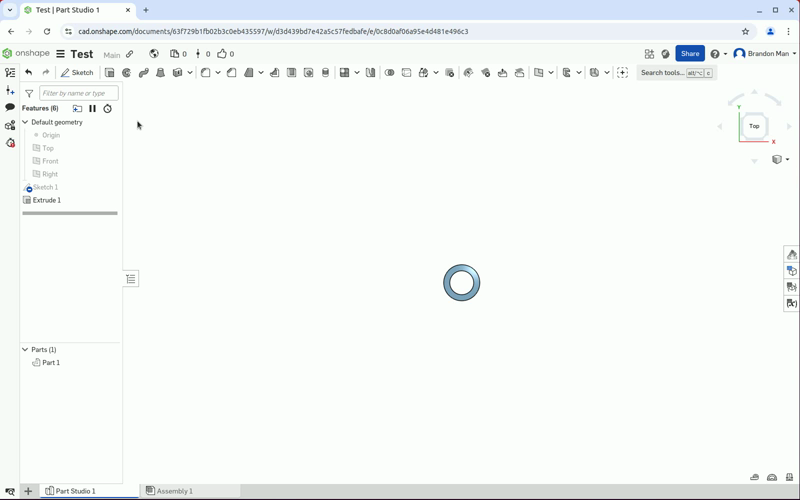
key(shift+h)
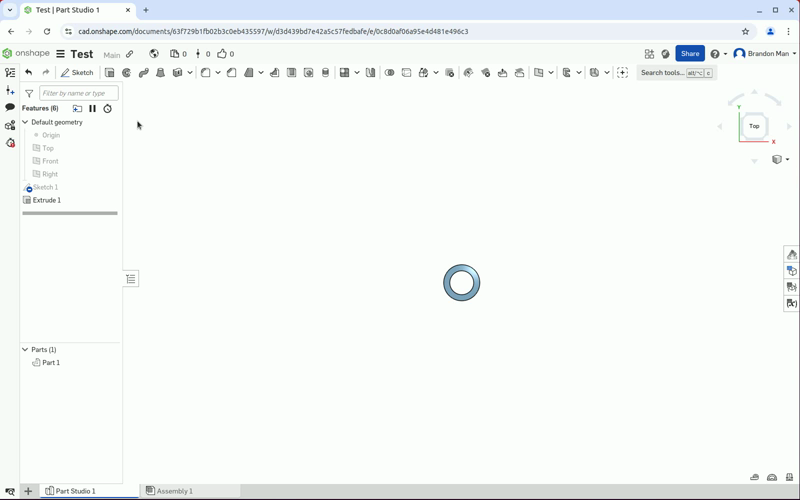
mouse_move(73, 189)
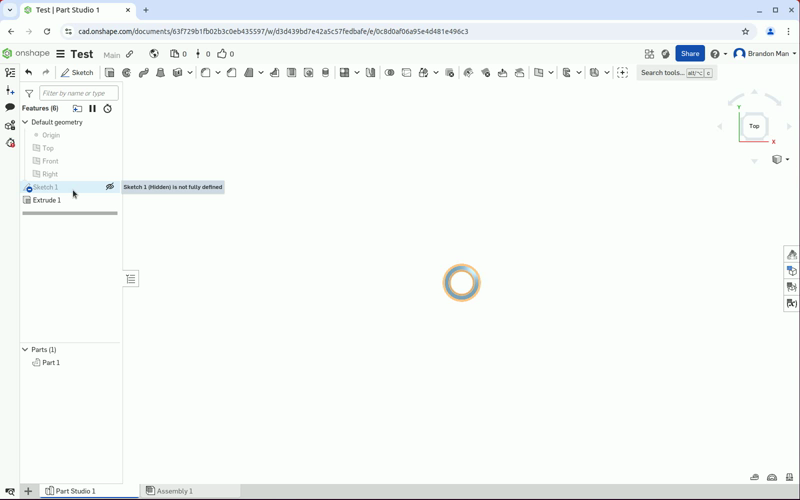
click(73, 189)
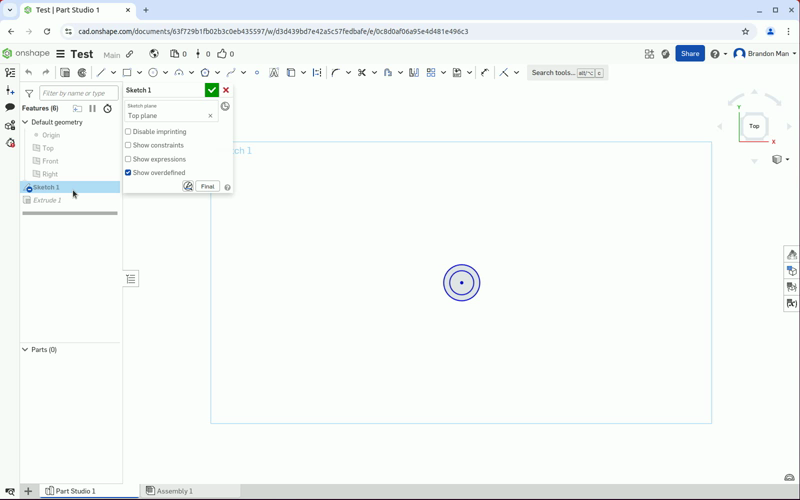
mouse_move(229, 92)
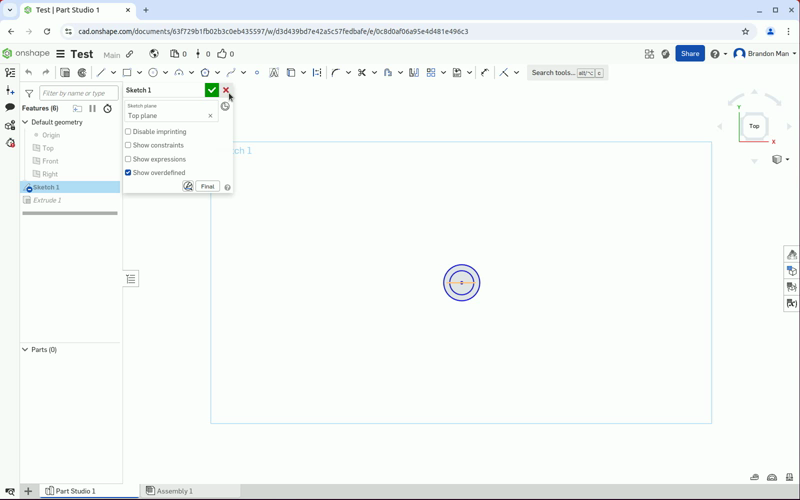
click(229, 92)
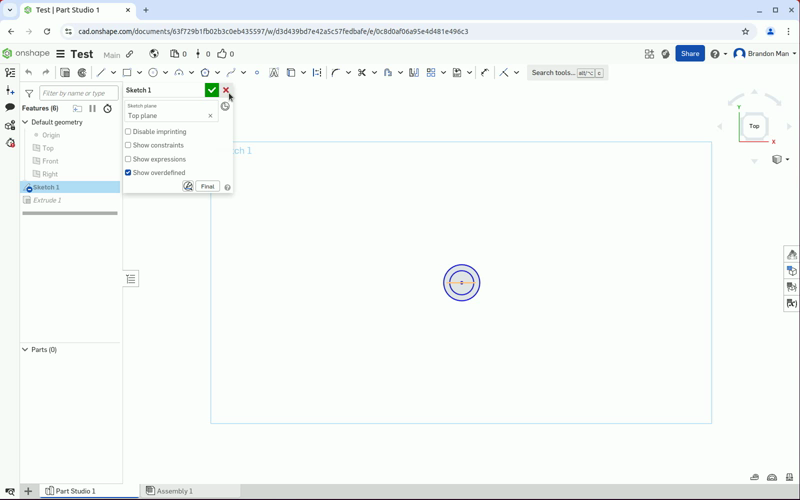
key(shift+s)
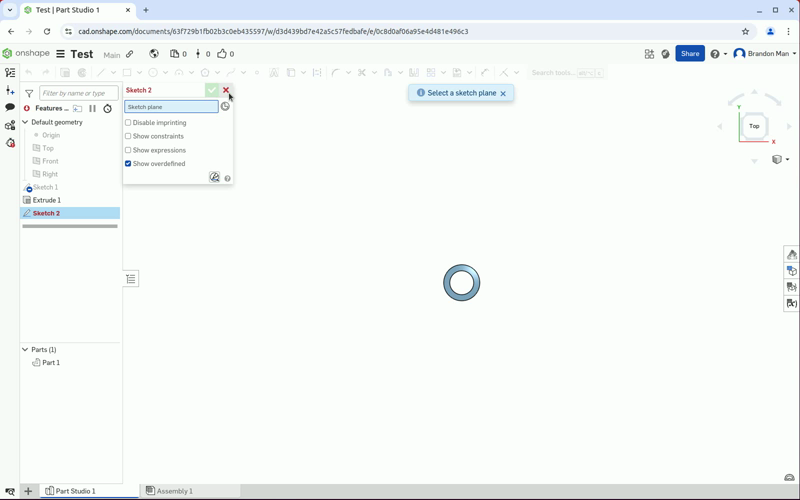
mouse_move(73, 150)
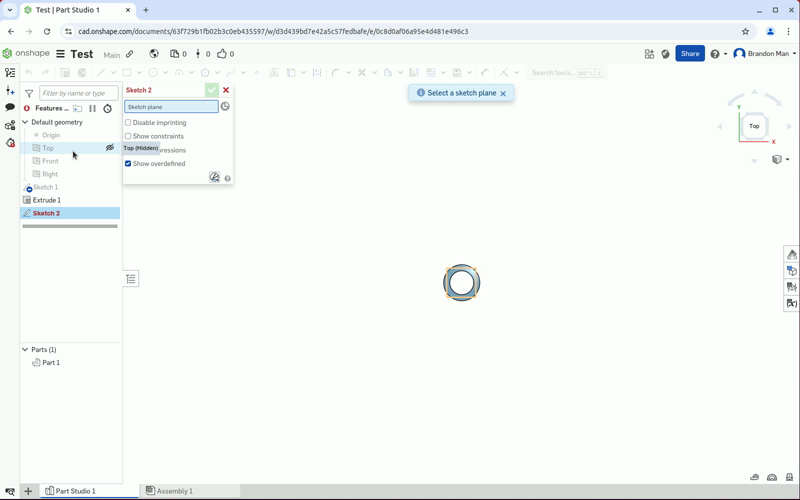
click(73, 150)
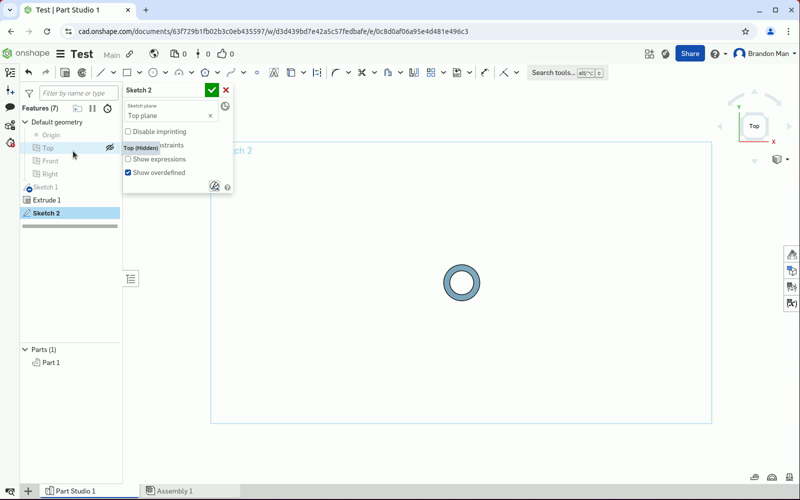
mouse_move(73, 352)
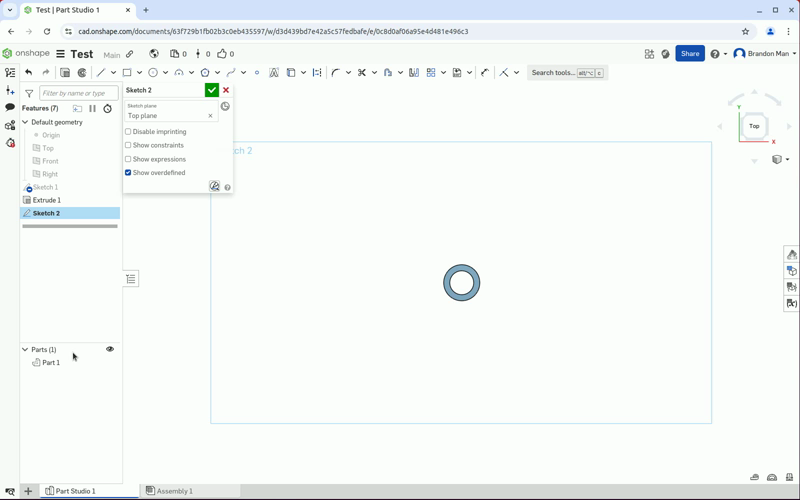
key(y)
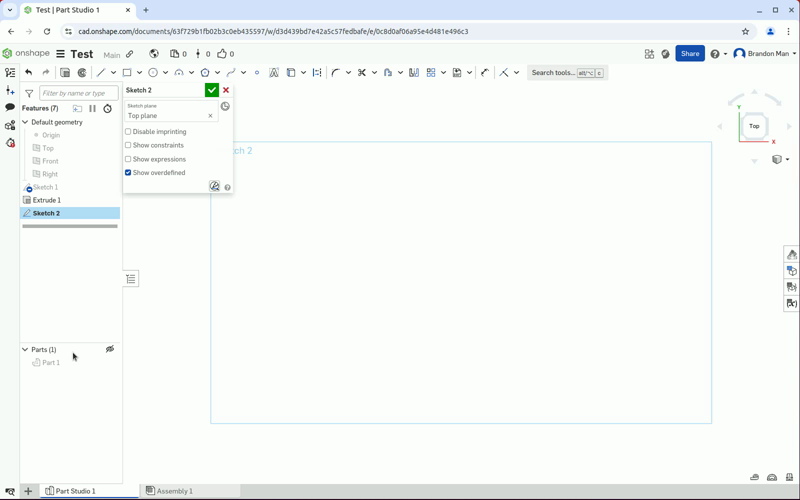
key(c)
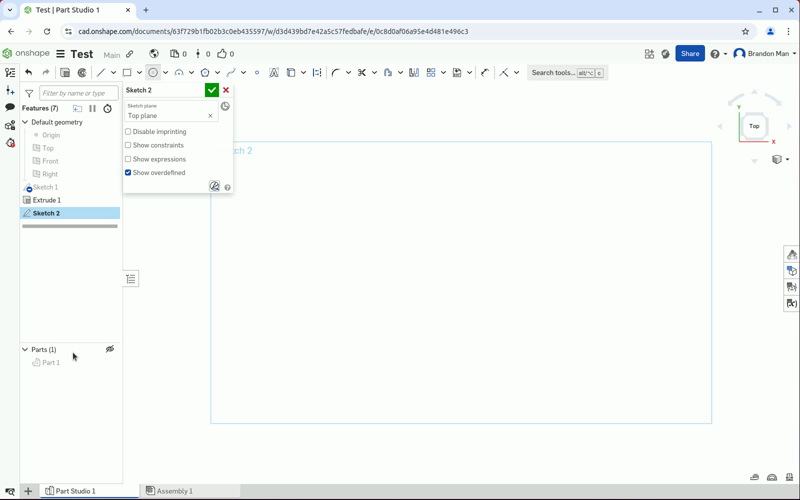
key_down(shift)
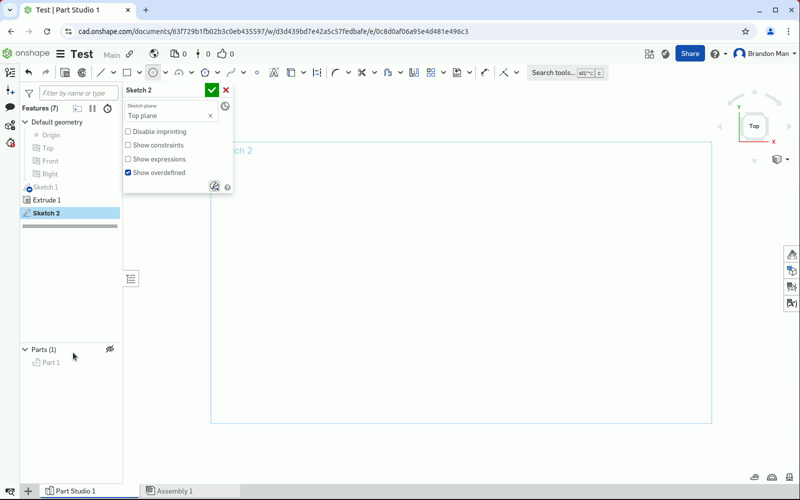
mouse_move(460, 282)
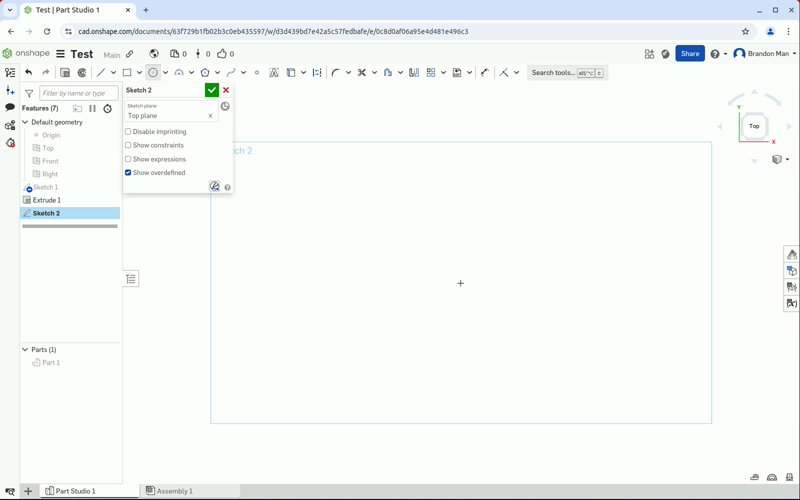
click(460, 282)
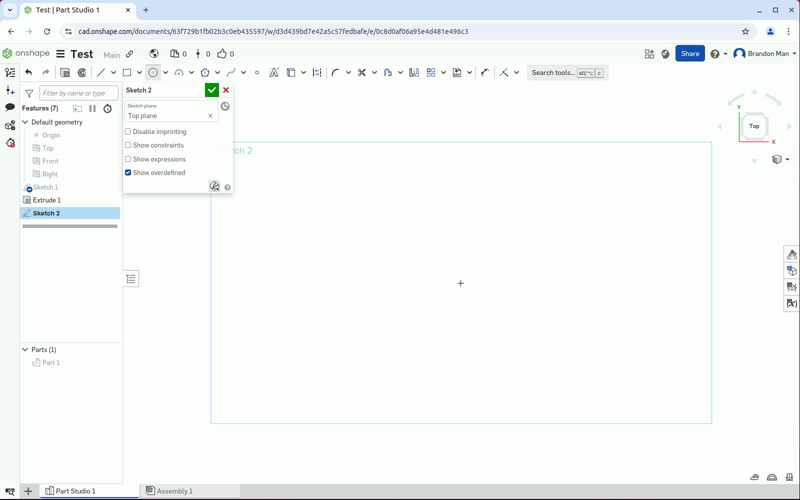
key_up(shift)
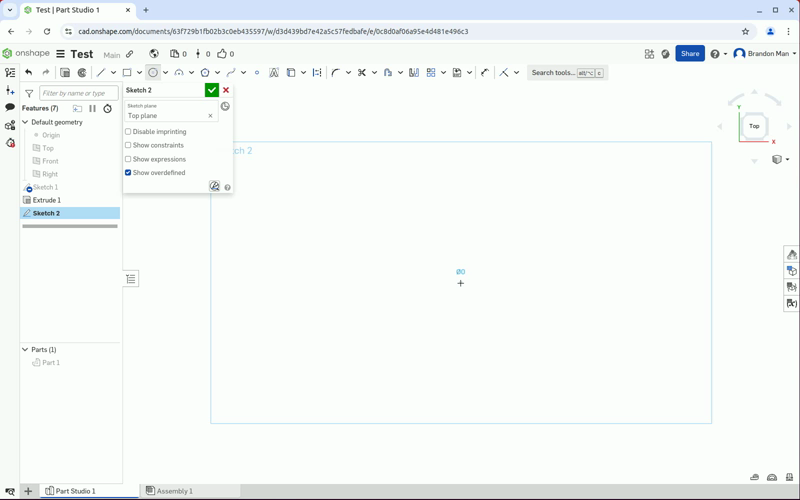
mouse_move(472, 282)
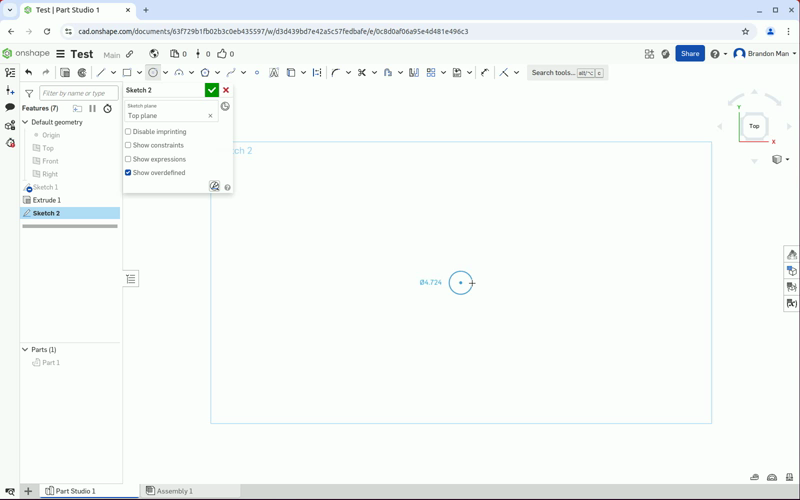
click(472, 282)
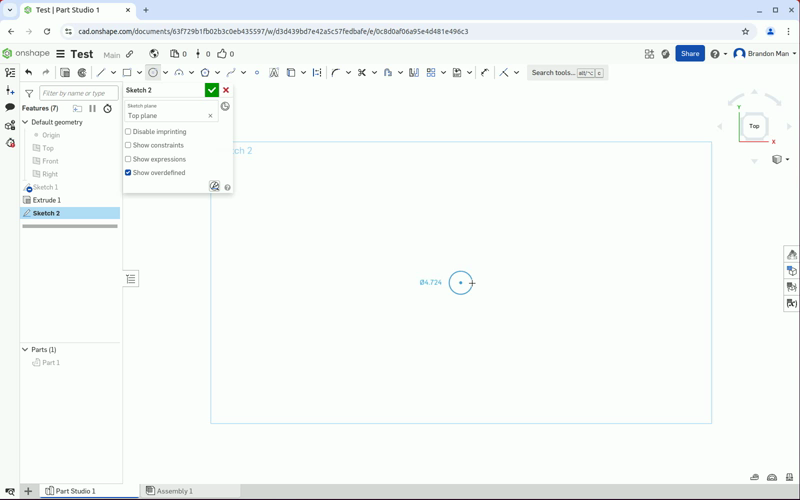
key(esc)
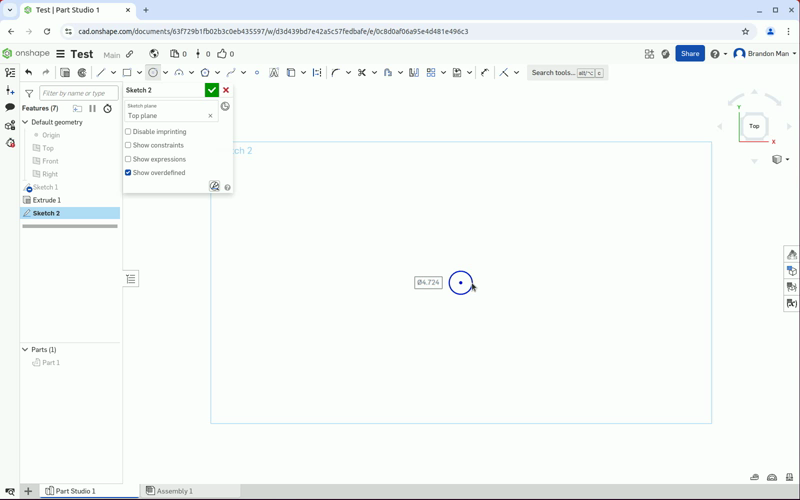
mouse_move(452, 278)
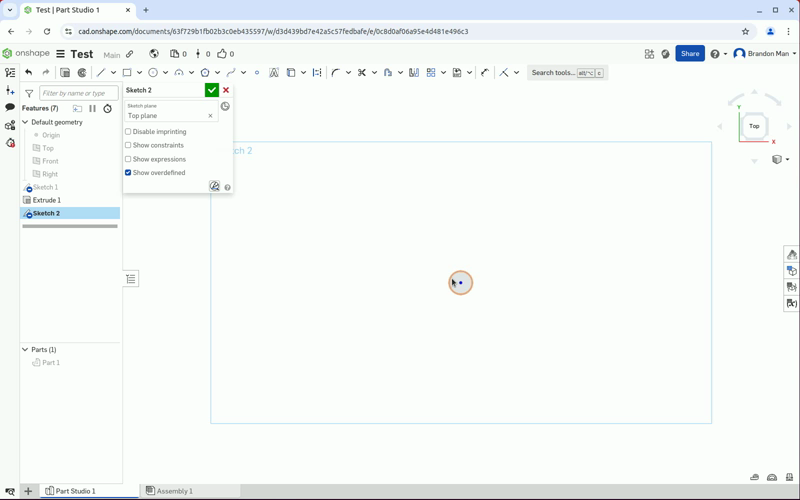
scroll(6)
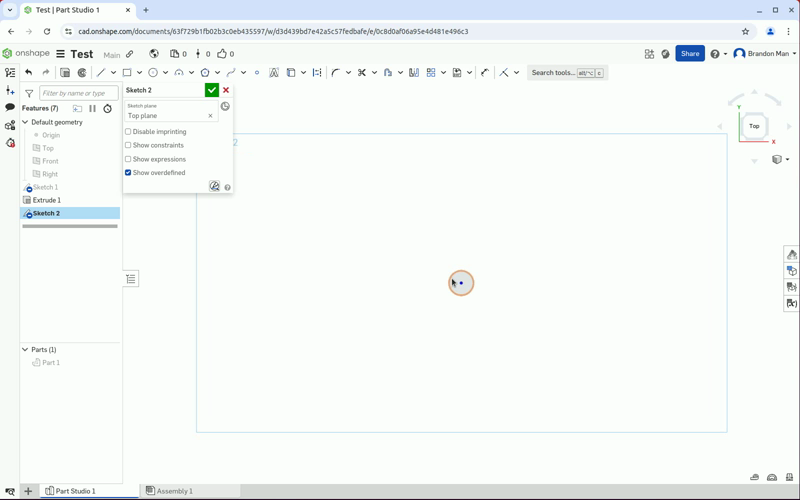
scroll(6)
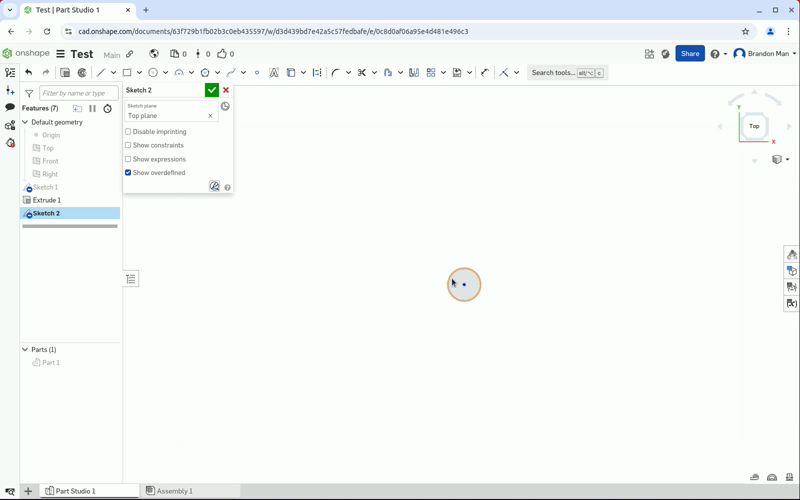
scroll(6)
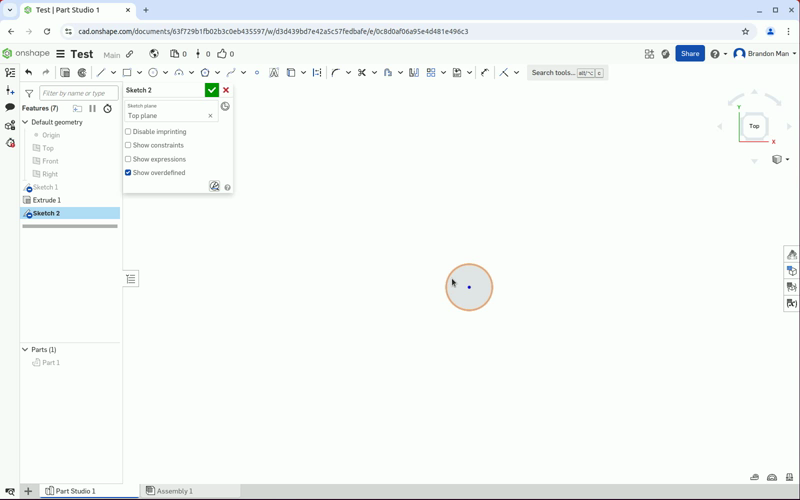
scroll(6)
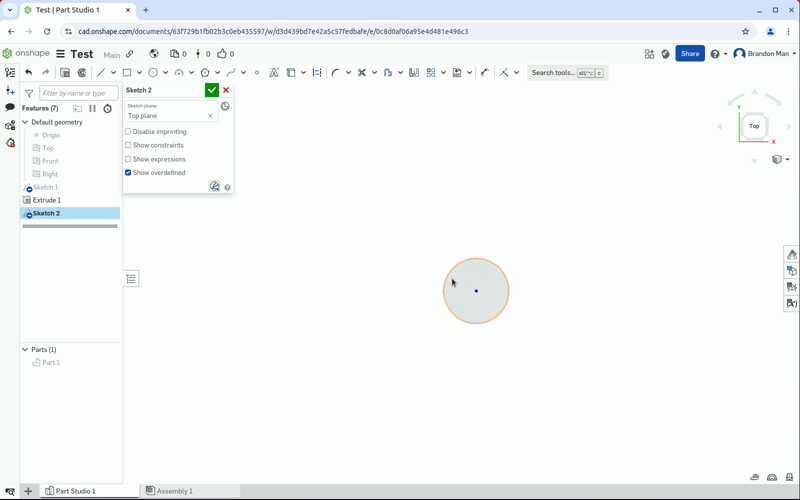
scroll(6)
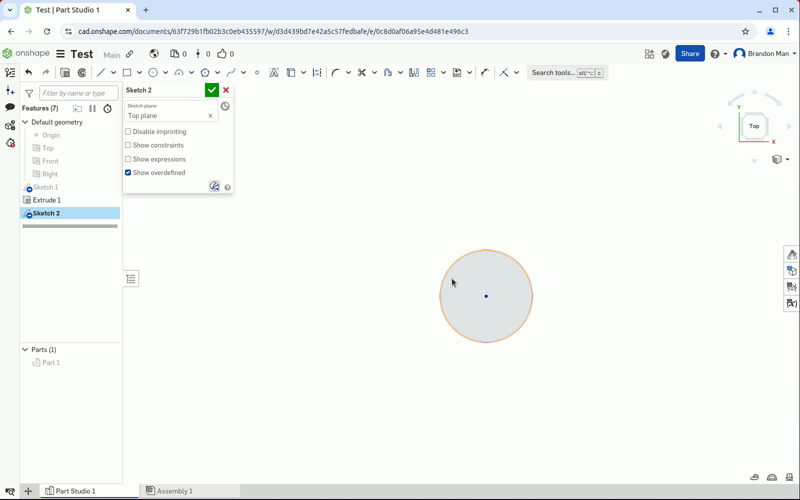
scroll(6)
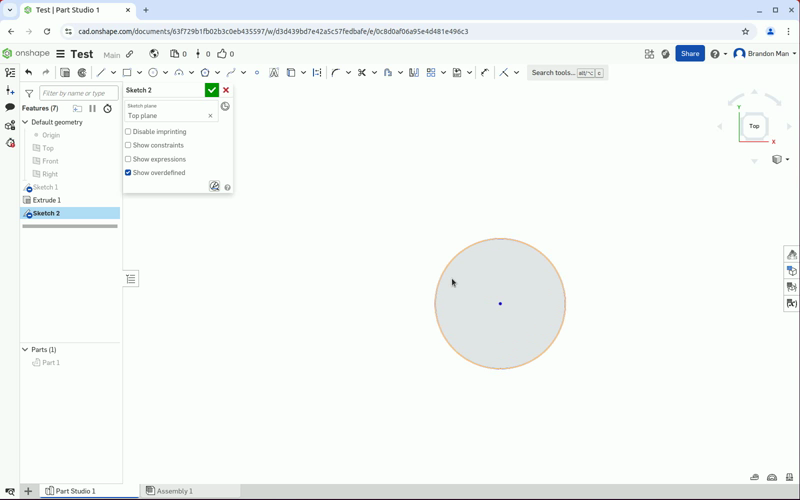
scroll(6)
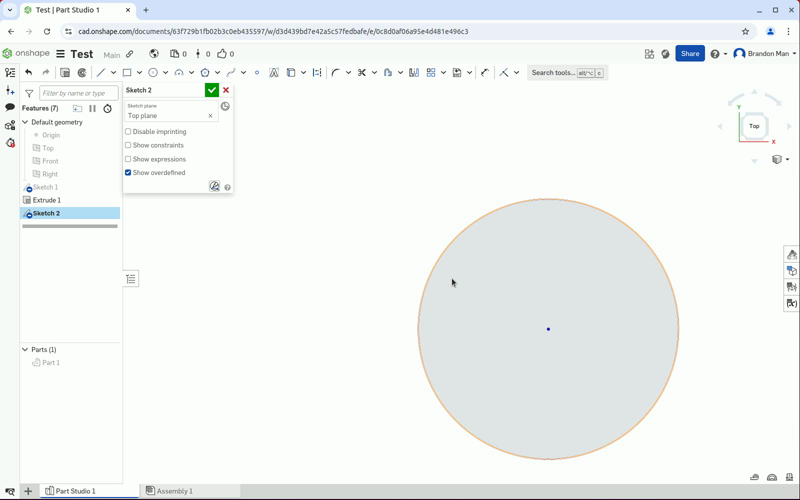
click(452, 278)
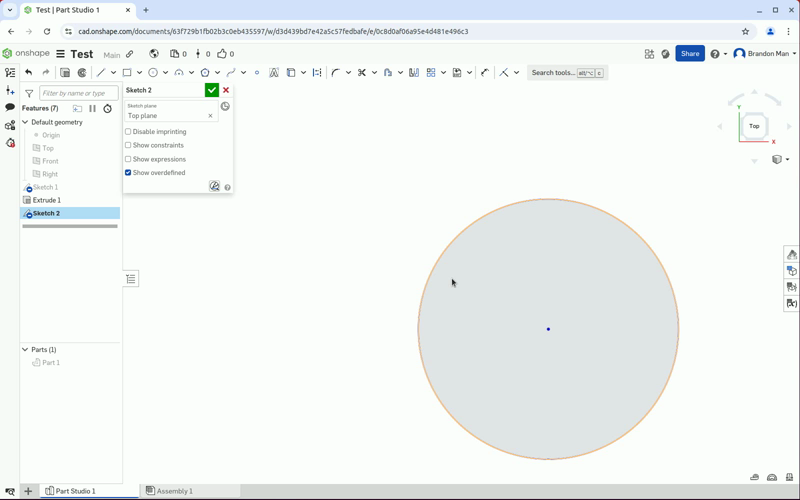
scroll(-6)
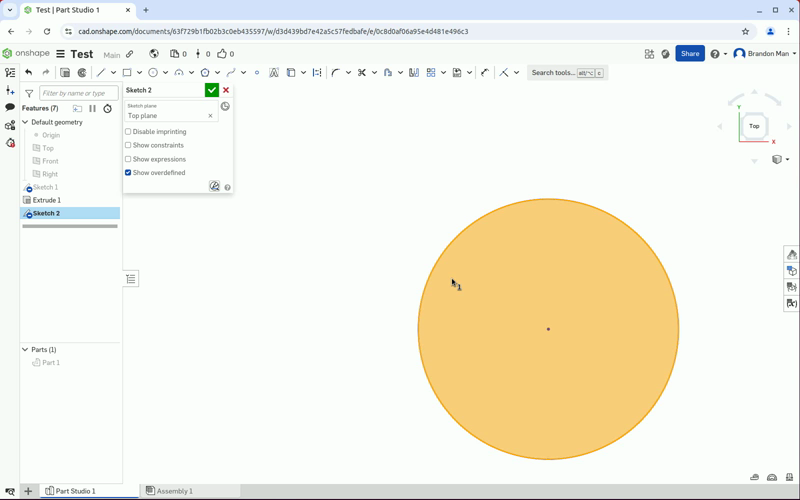
scroll(-6)
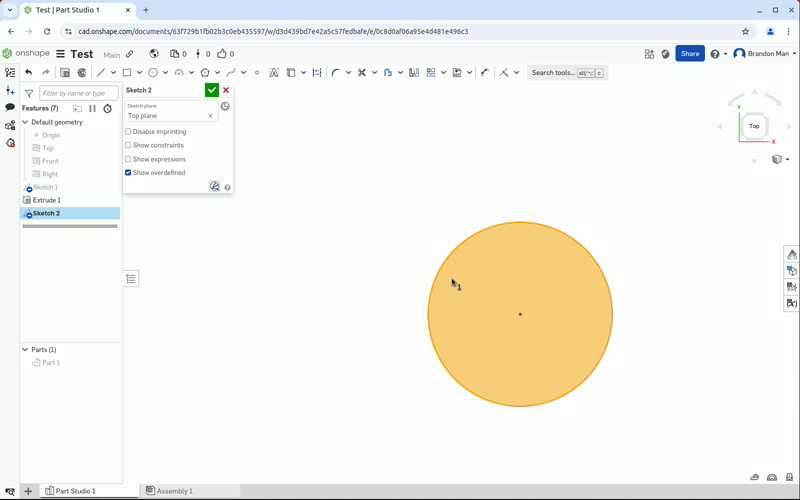
scroll(-6)
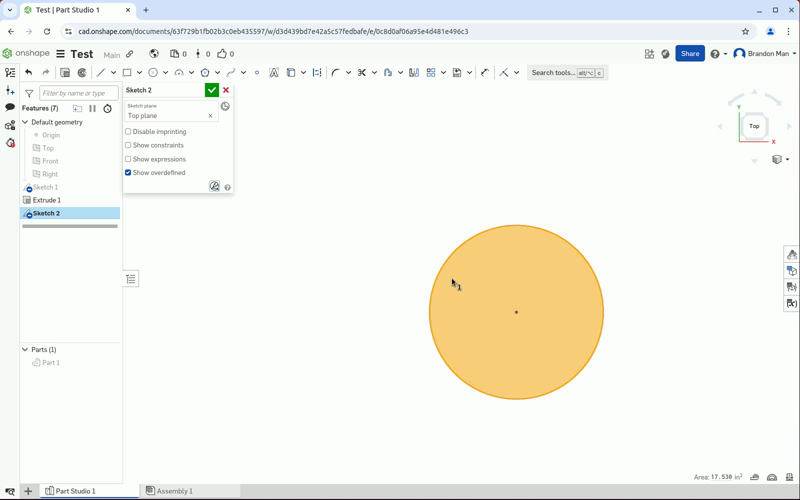
scroll(-6)
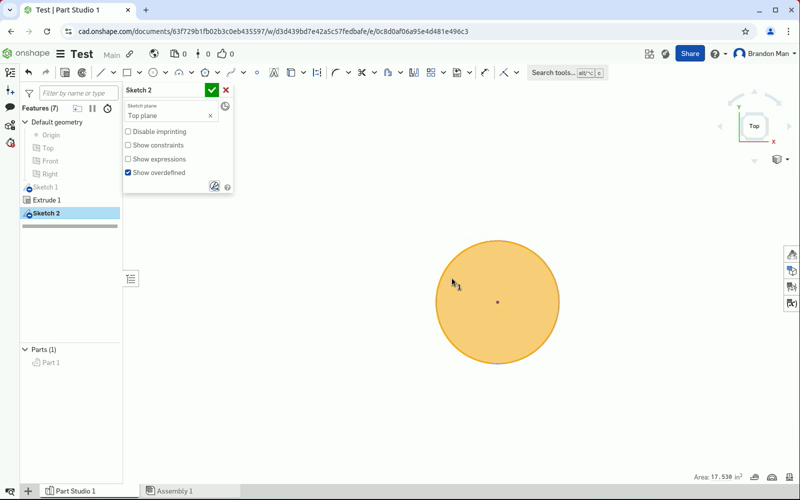
scroll(-6)
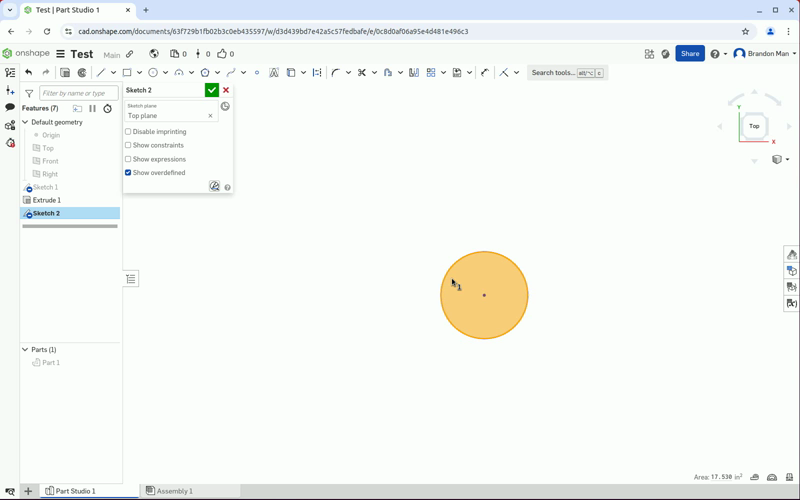
scroll(-6)
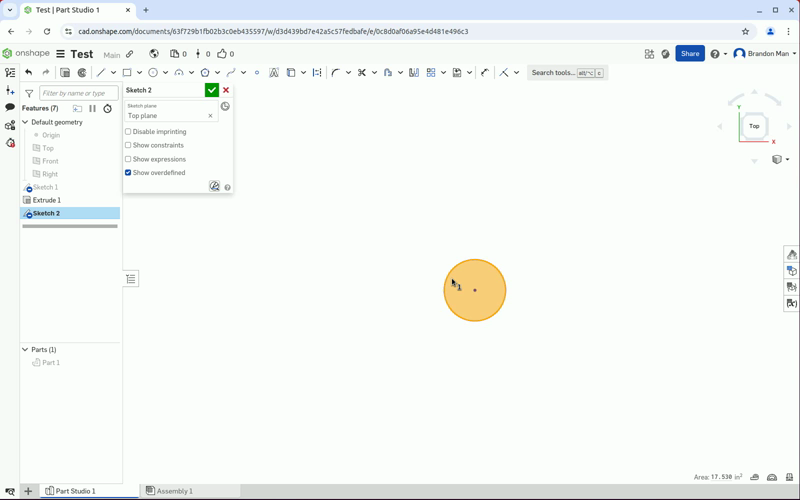
scroll(-6)
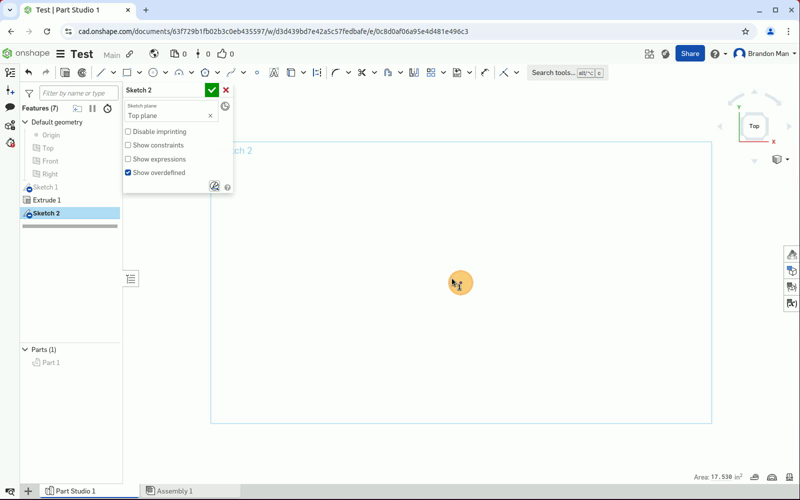
mouse_move(73, 352)
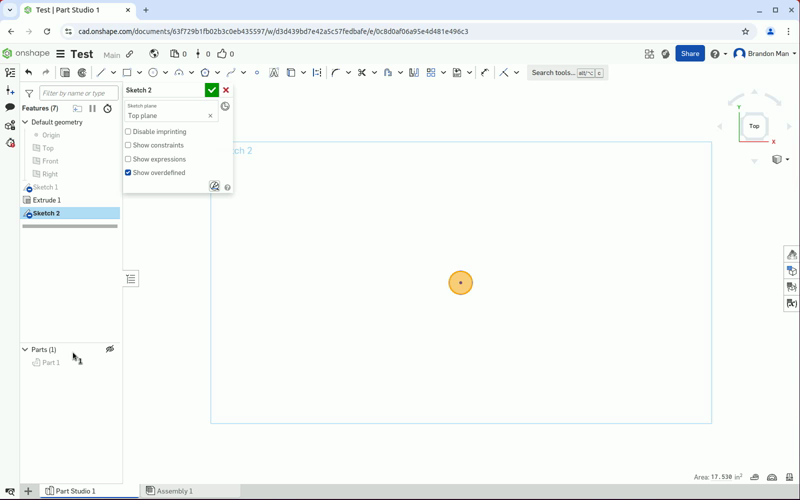
key(shift+y)
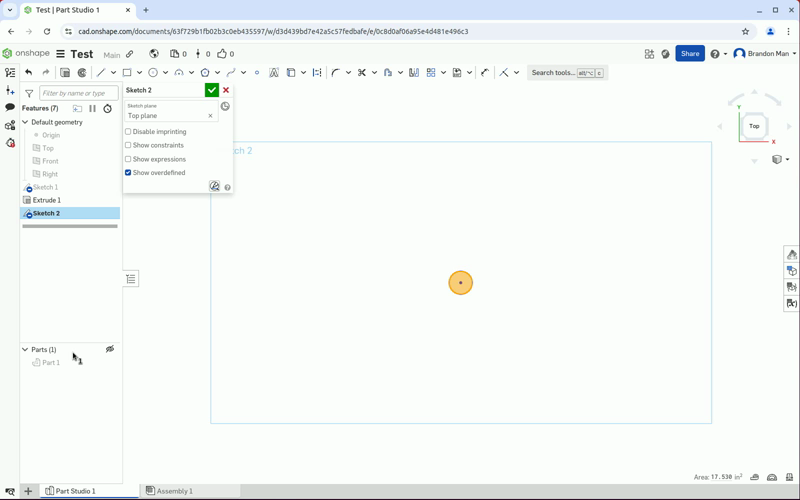
key(shift+e)
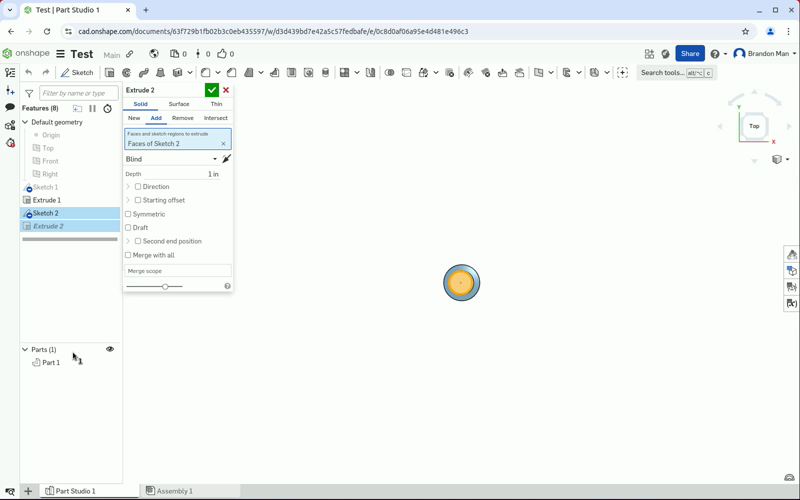
mouse_move(143, 106)
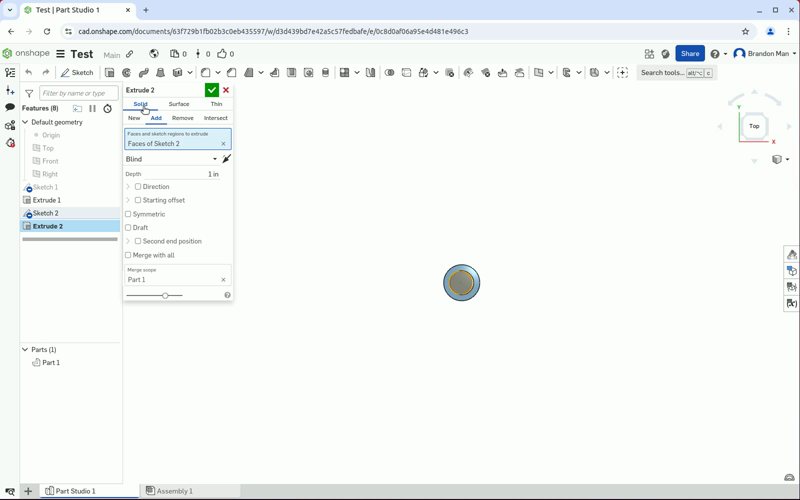
click(143, 106)
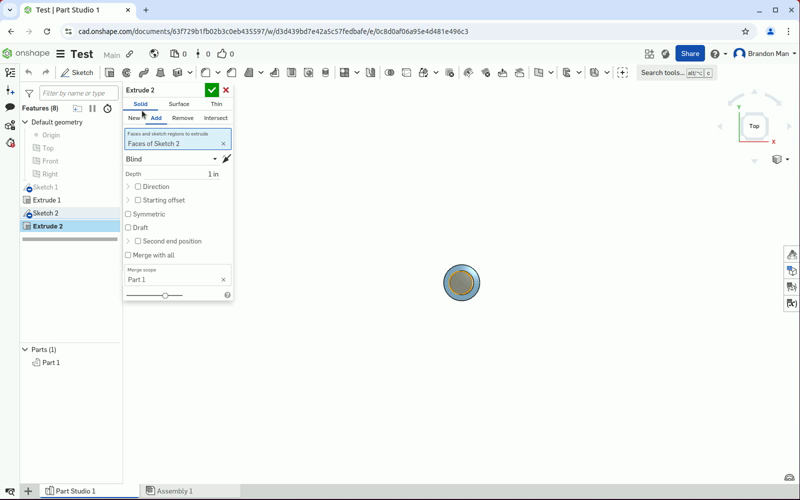
mouse_move(137, 120)
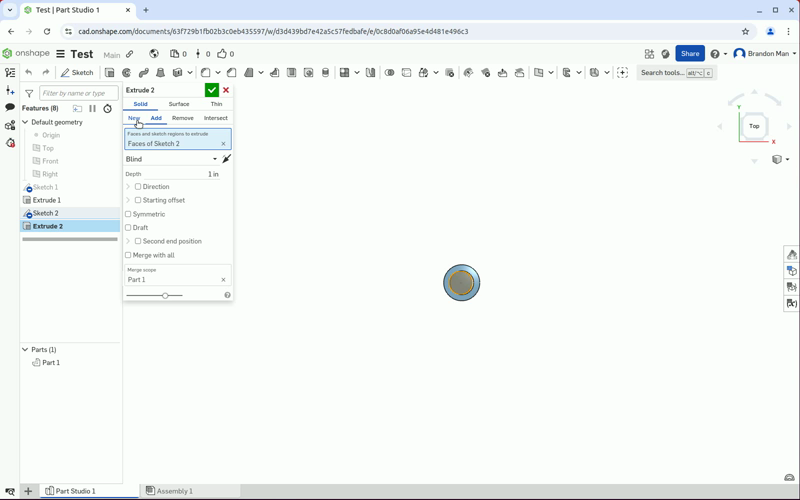
click(137, 120)
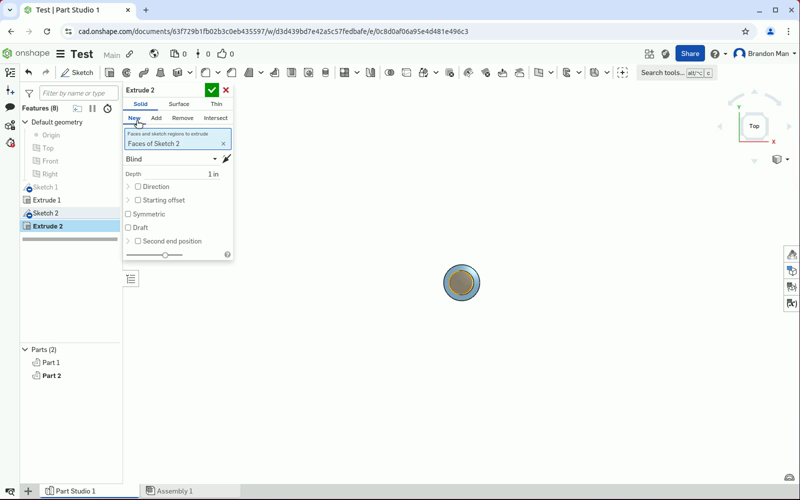
key(tab, 4)
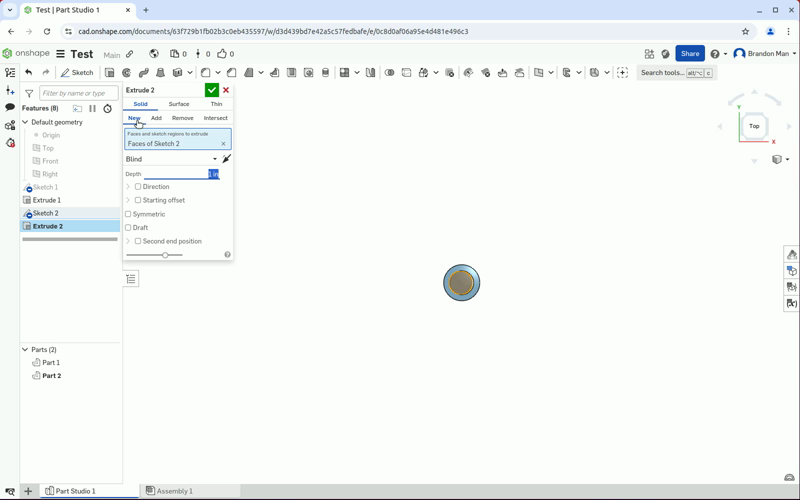
text(23.108)
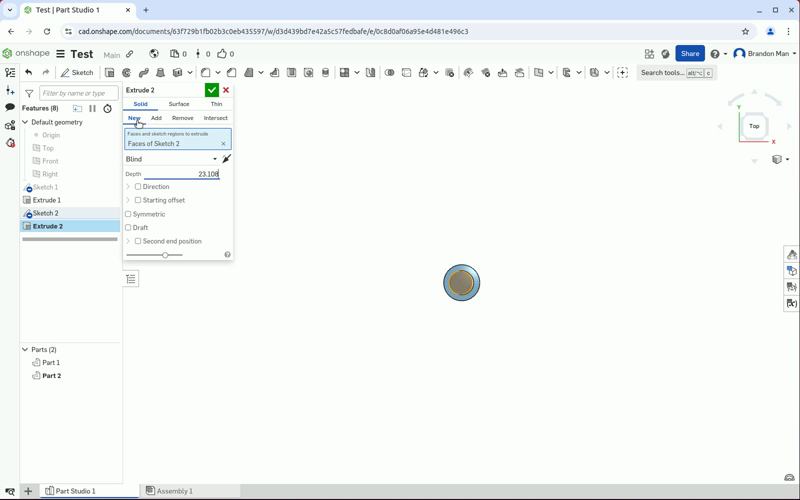
key(enter)
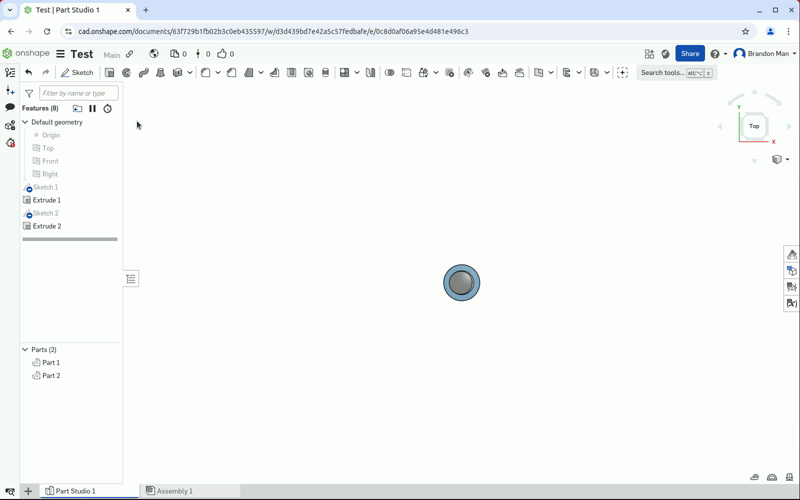
key(shift+h)
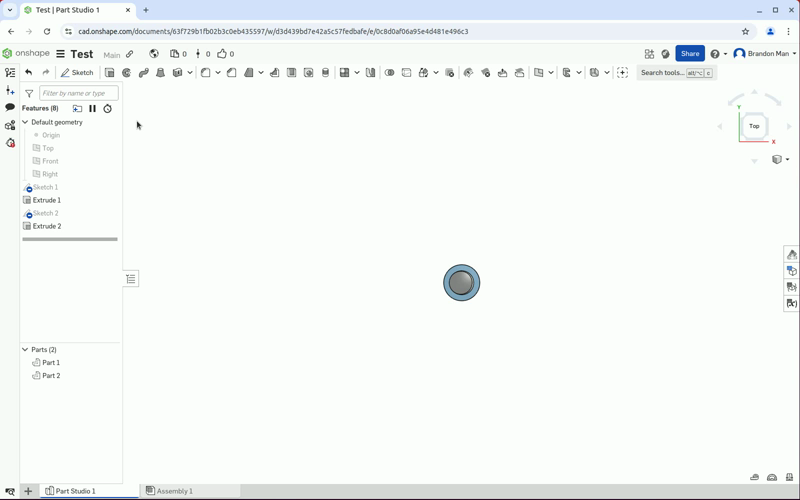
key(shift+h)
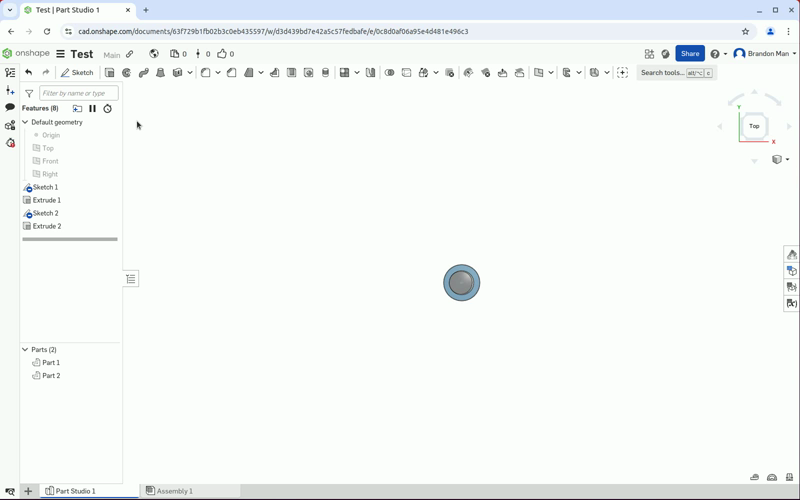
key(shift+7)
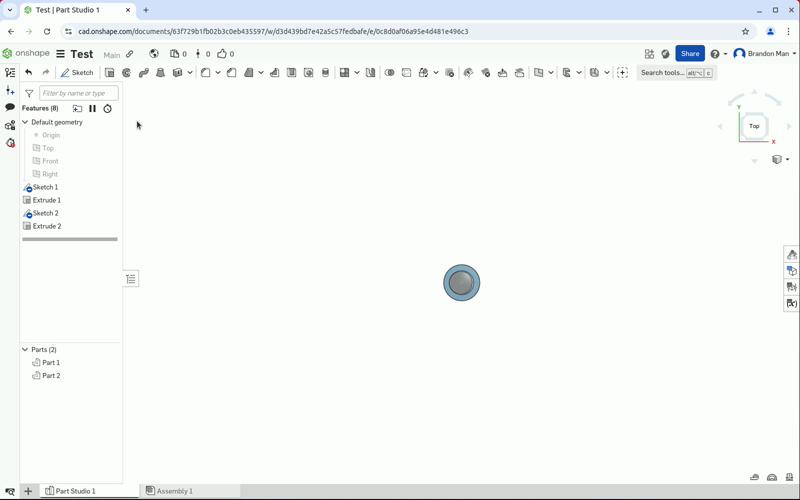
key(up, 3)
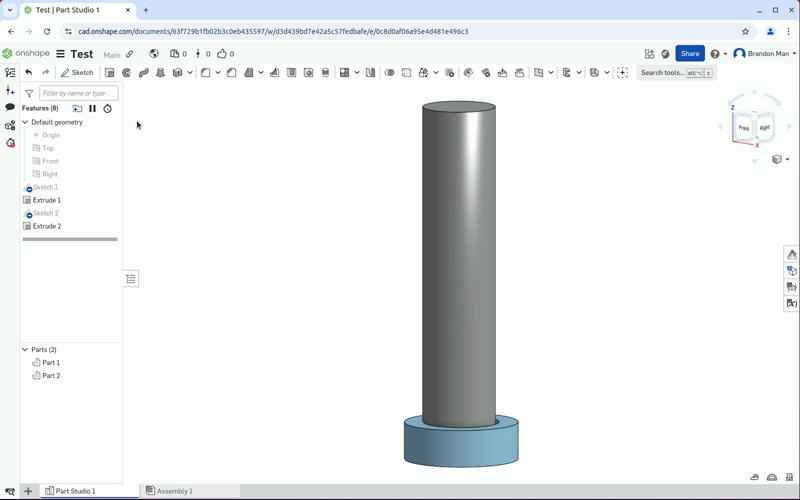
key(left, 3)
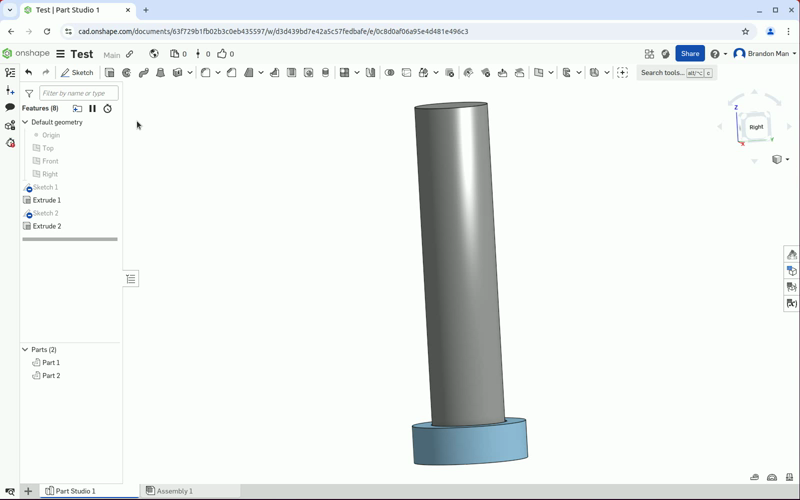
key(right, 3)
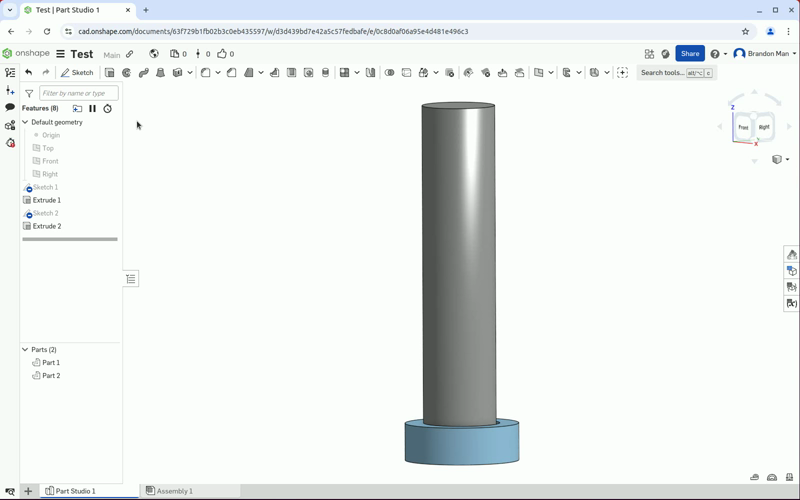
key(down, 3)
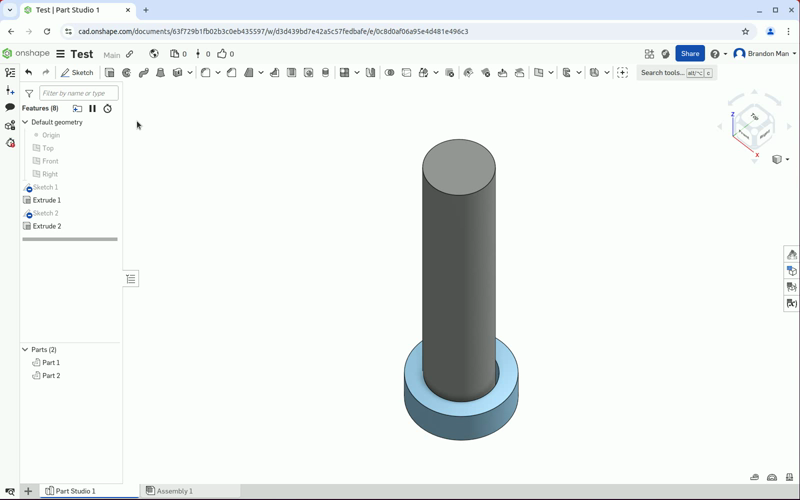
mouse_move(73, 189)
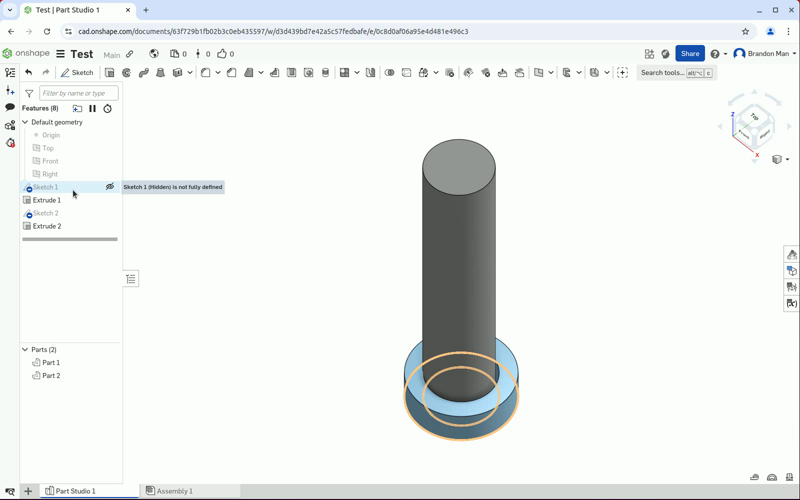
click(73, 189)